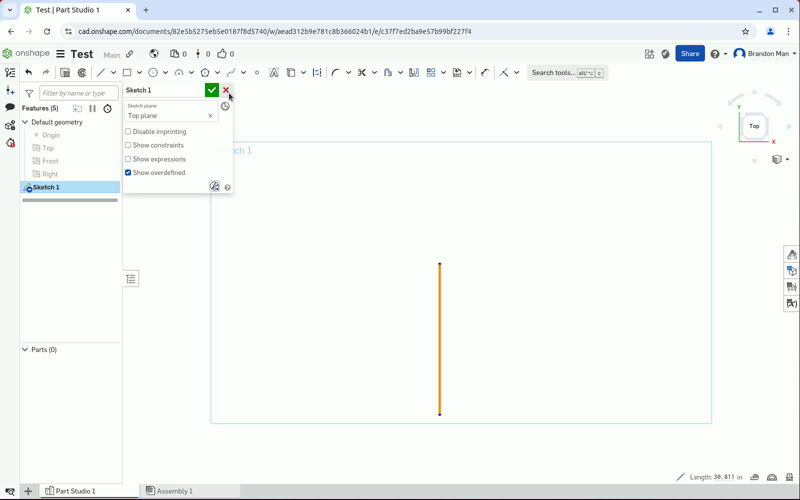
key(shift+h)
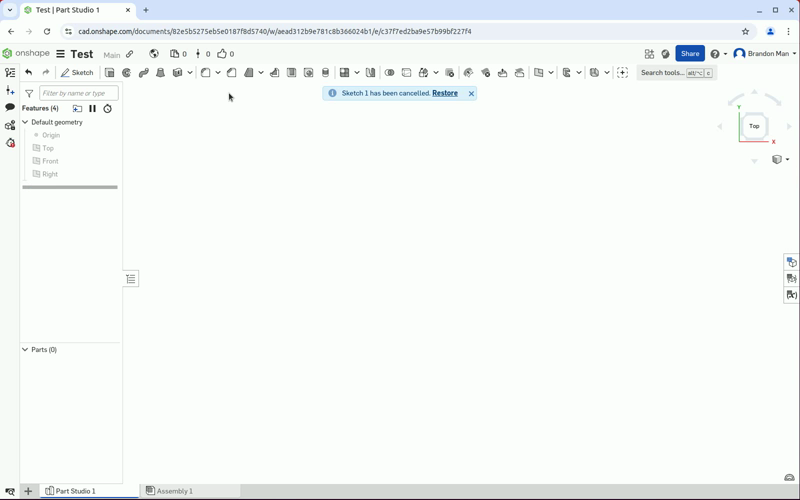
mouse_move(73, 352)
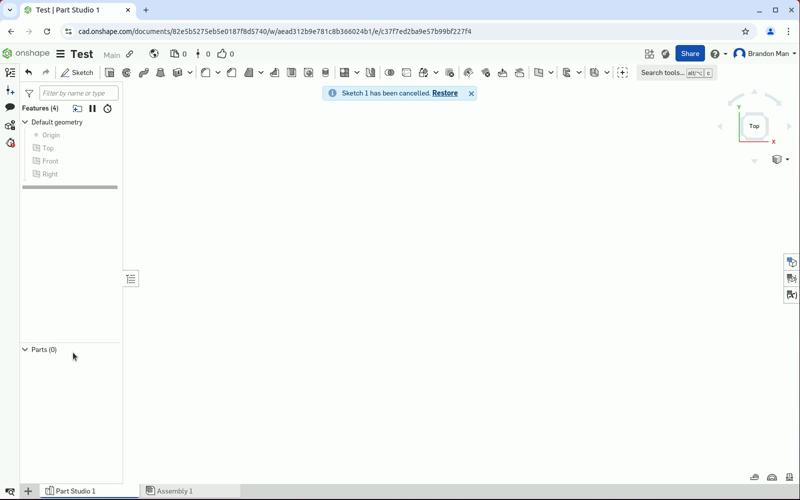
key(y)
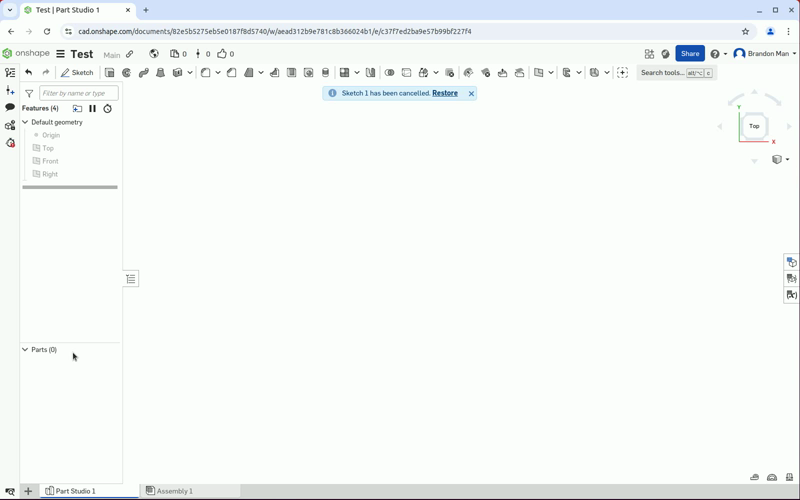
key(shift+p)
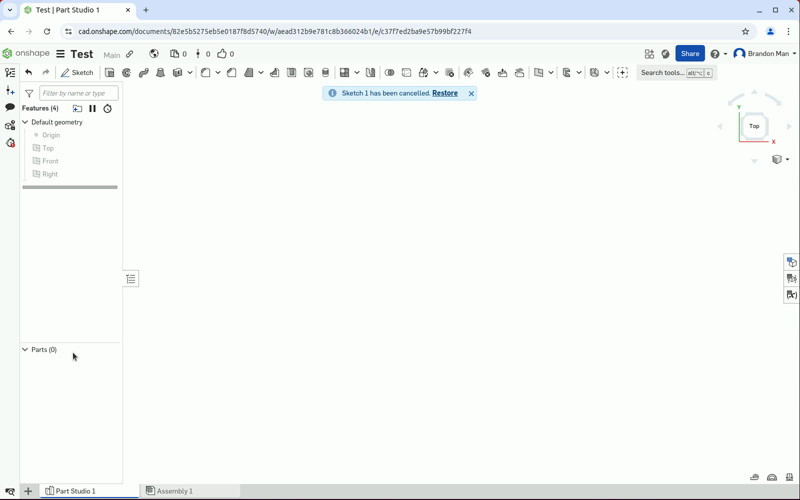
key(space)
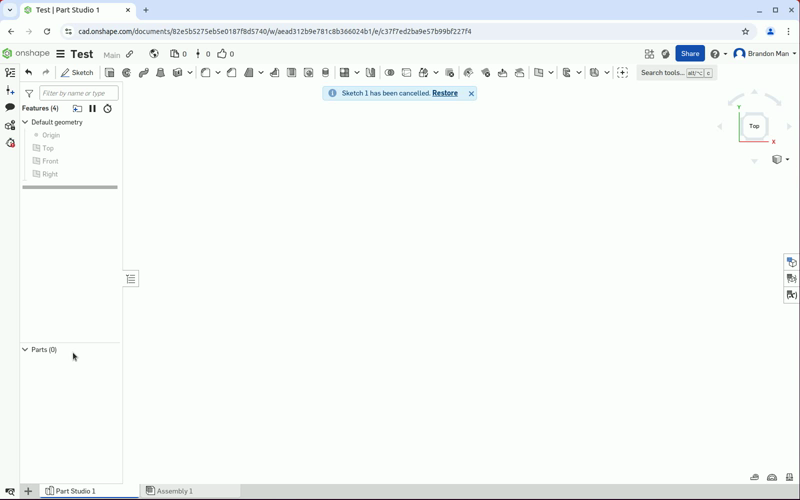
key_down(shift)
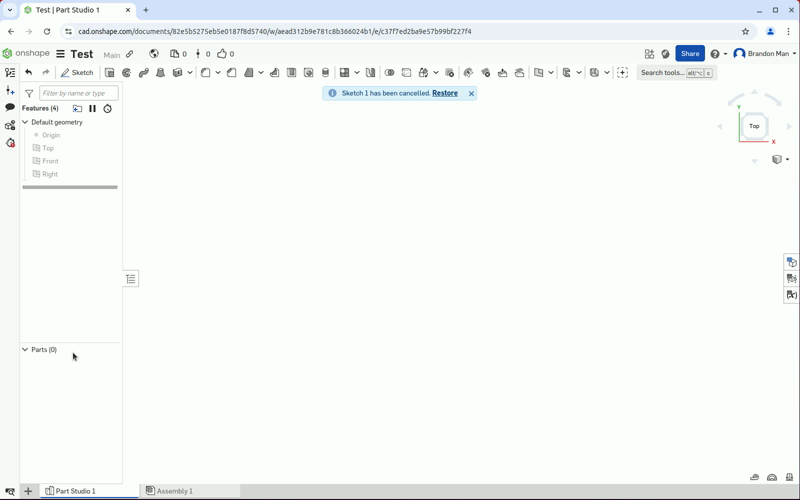
key(up)
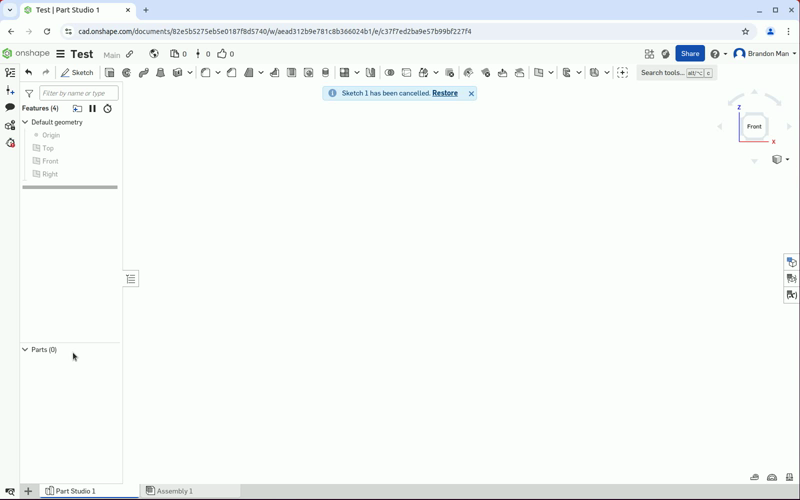
key_up(shift)
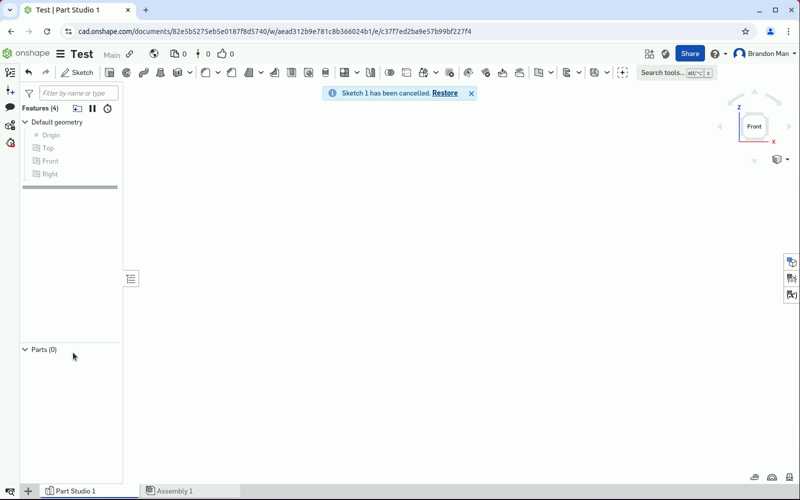
mouse_move(73, 352)
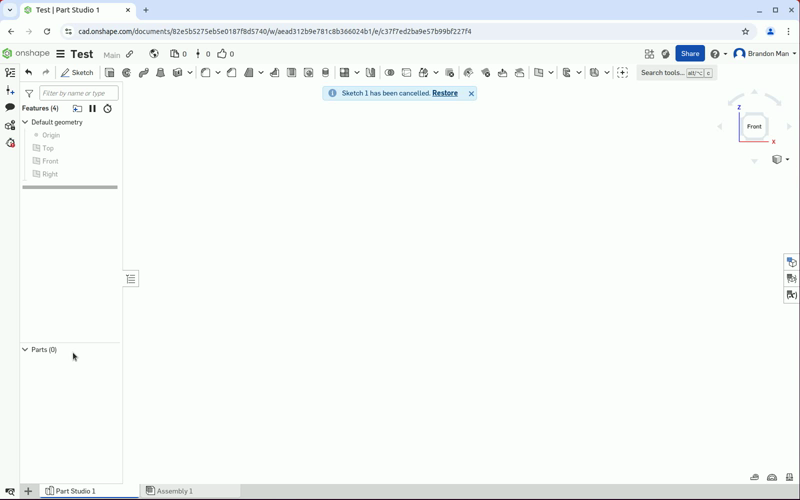
key(shift+y)
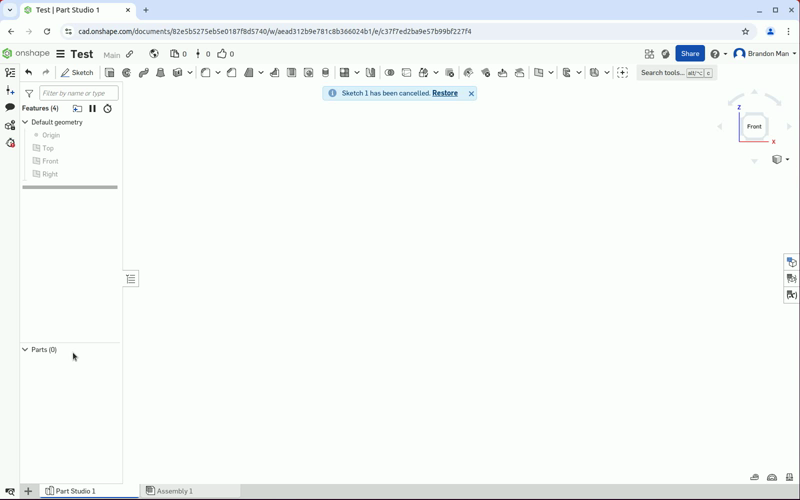
key(shift+s)
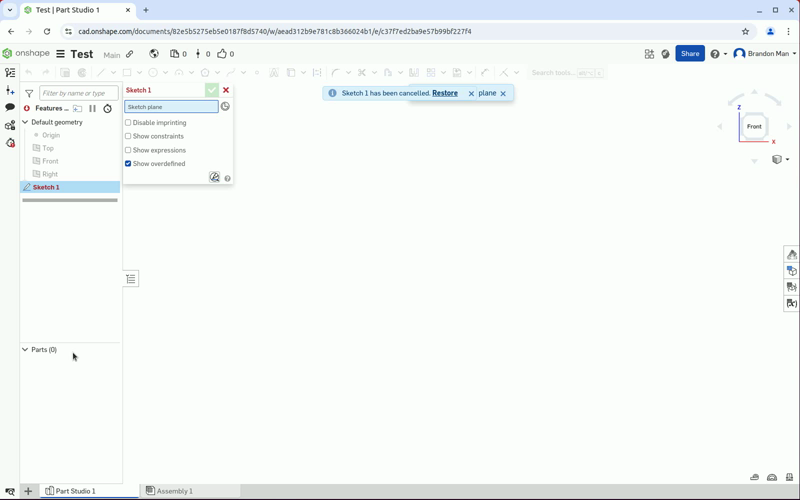
mouse_move(73, 163)
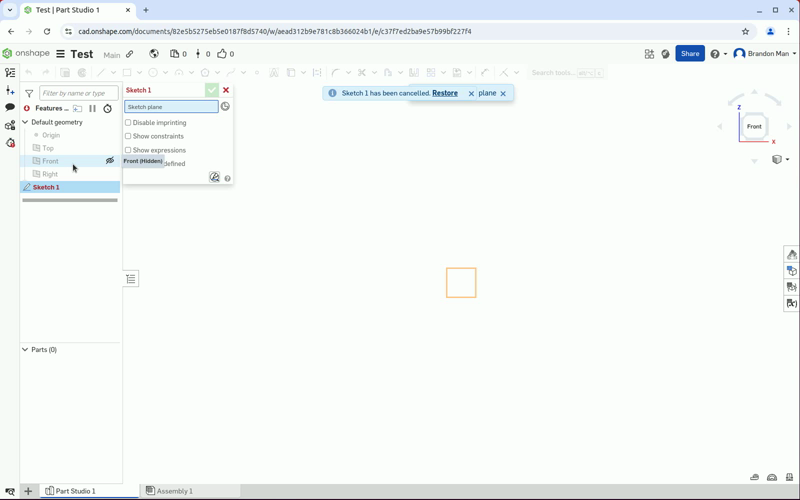
click(73, 163)
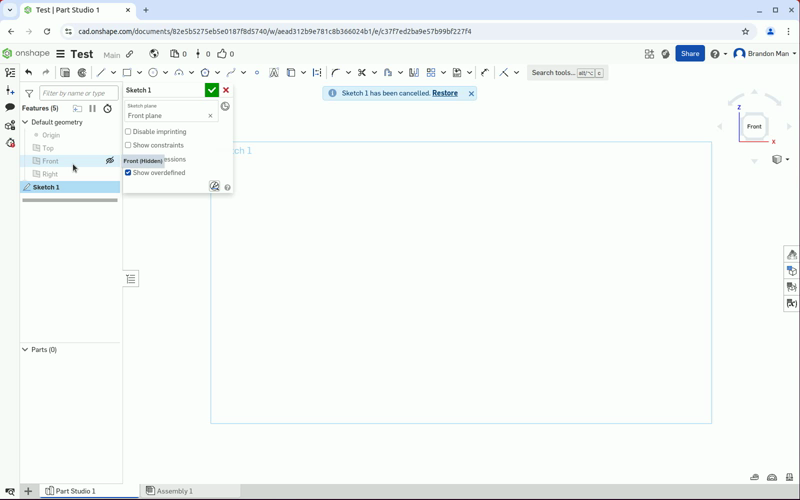
mouse_move(73, 352)
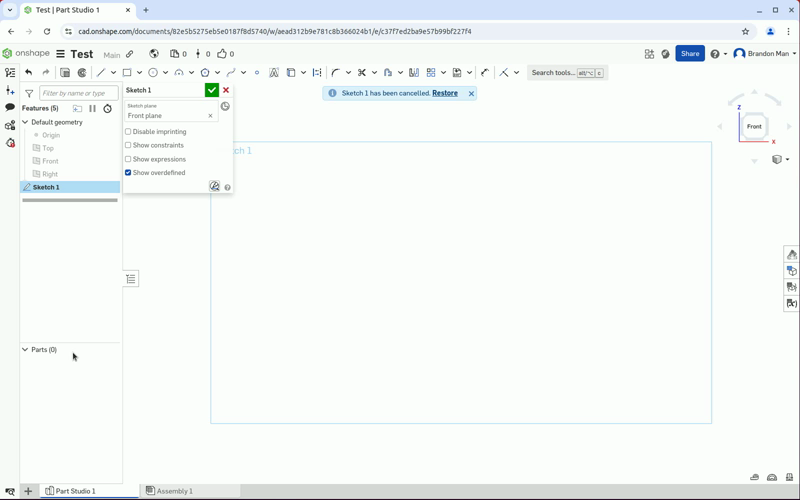
key(y)
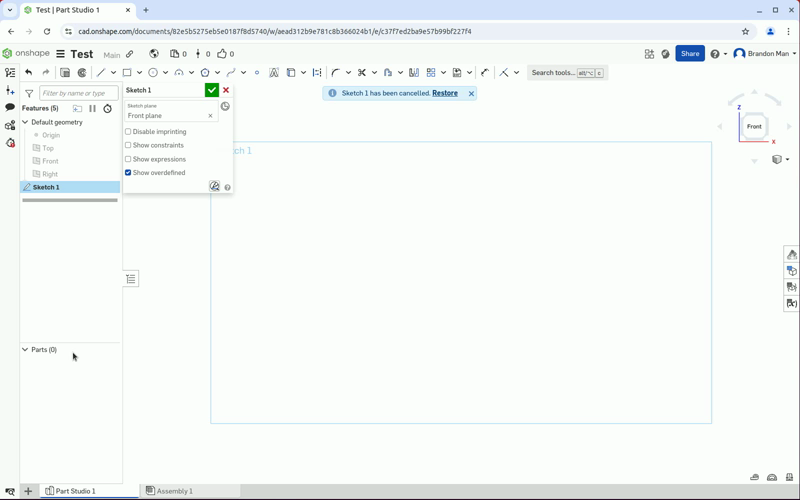
key(a)
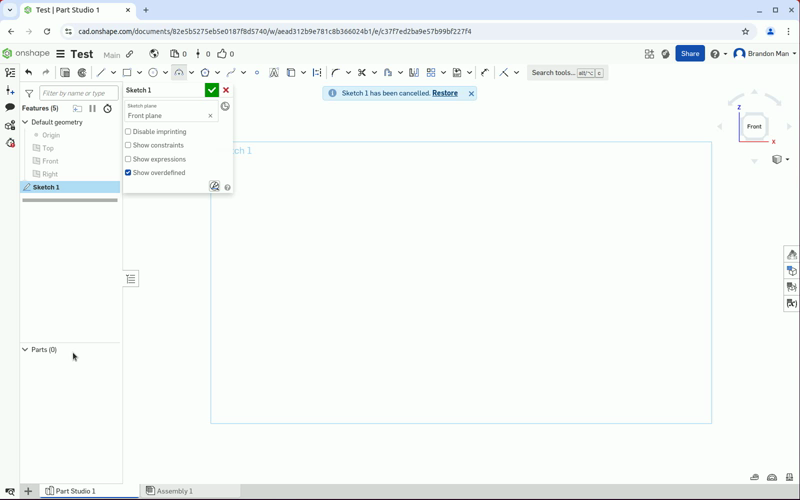
key_down(shift)
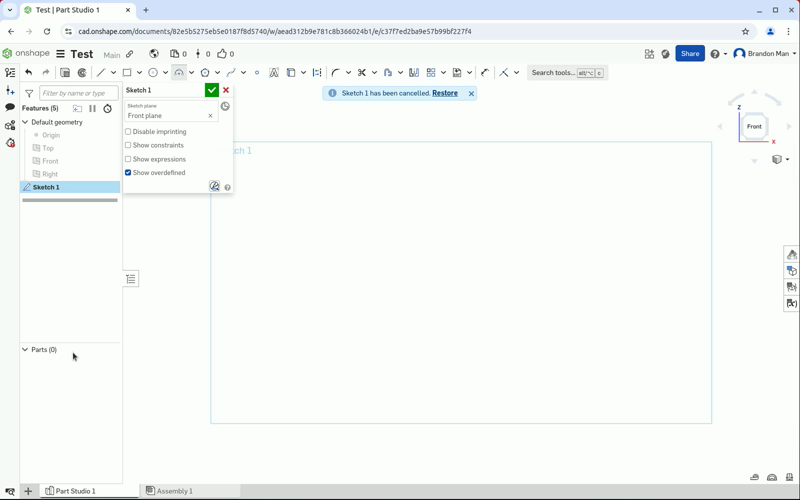
mouse_move(463, 282)
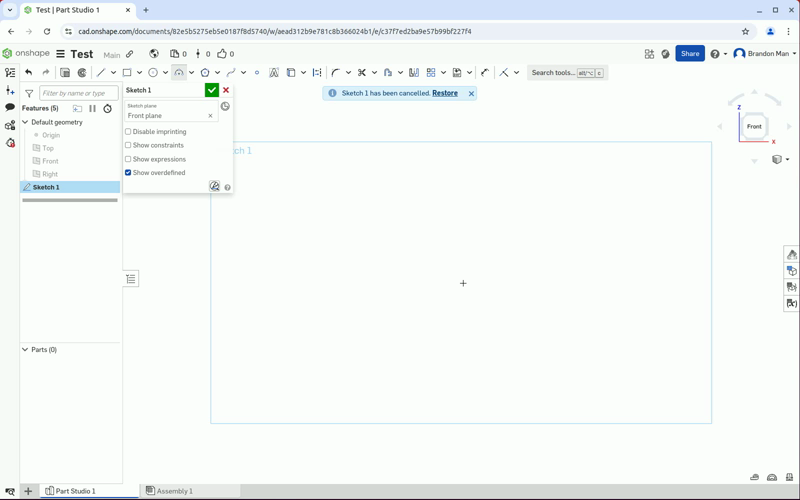
click(463, 282)
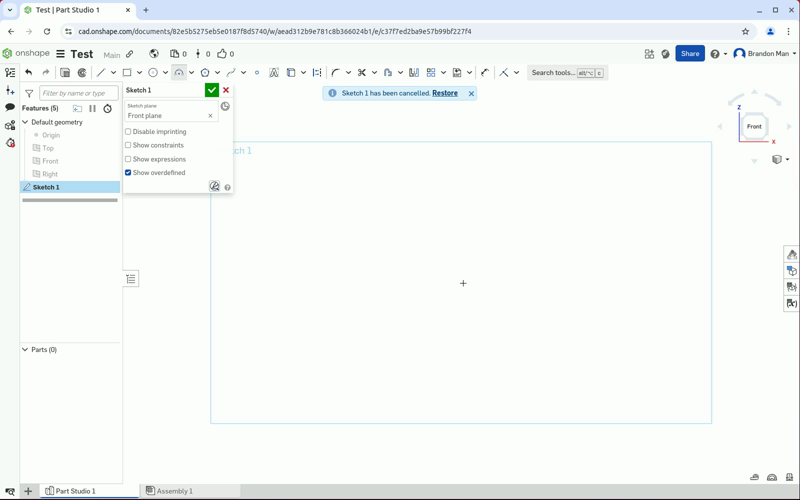
key_up(shift)
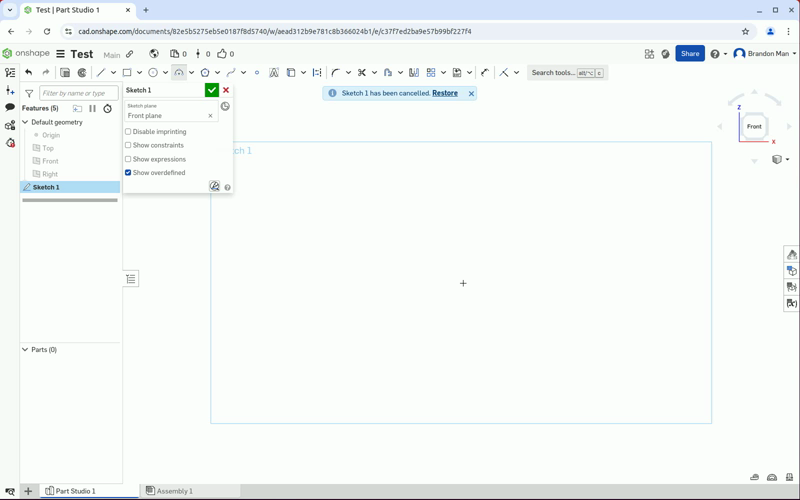
key_down(shift)
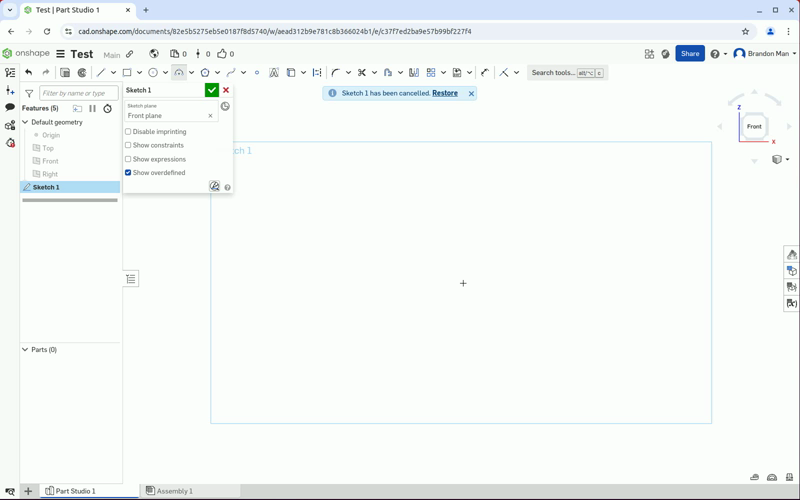
mouse_move(463, 251)
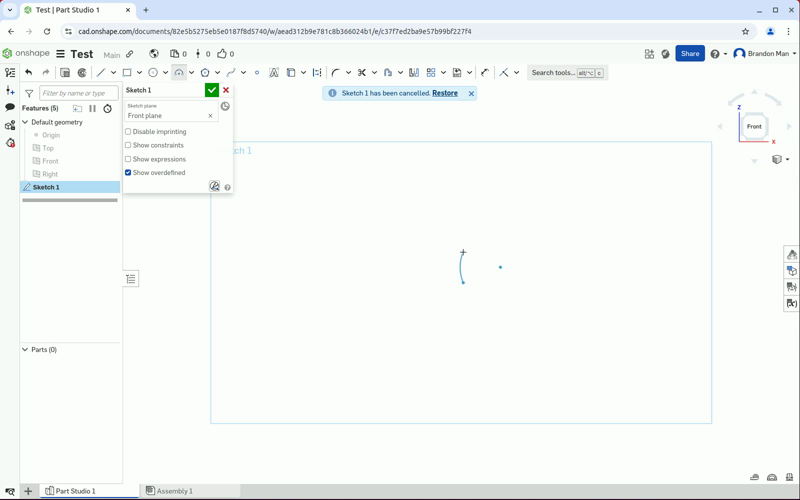
click(463, 251)
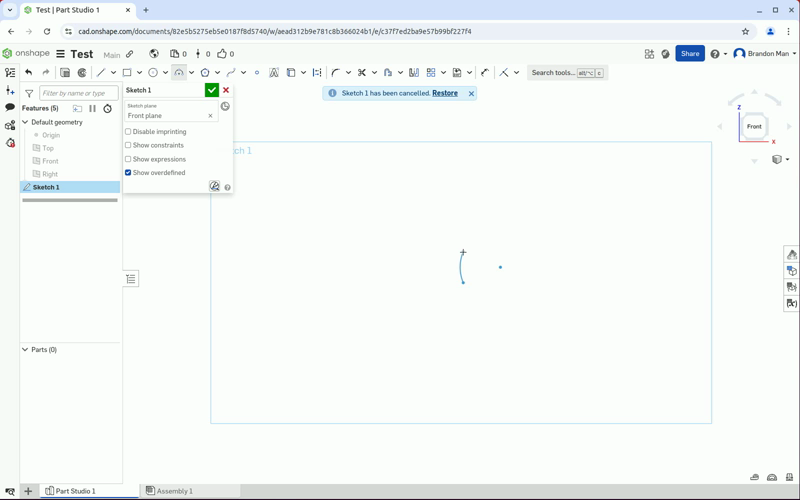
mouse_move(573, 267)
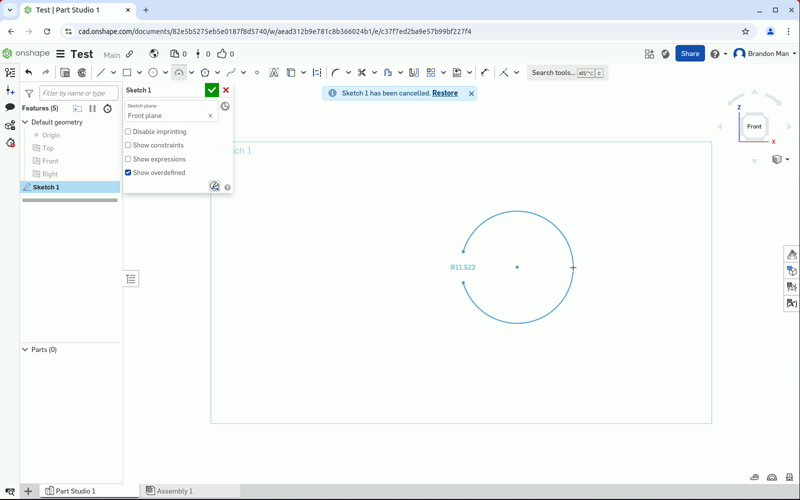
click(573, 267)
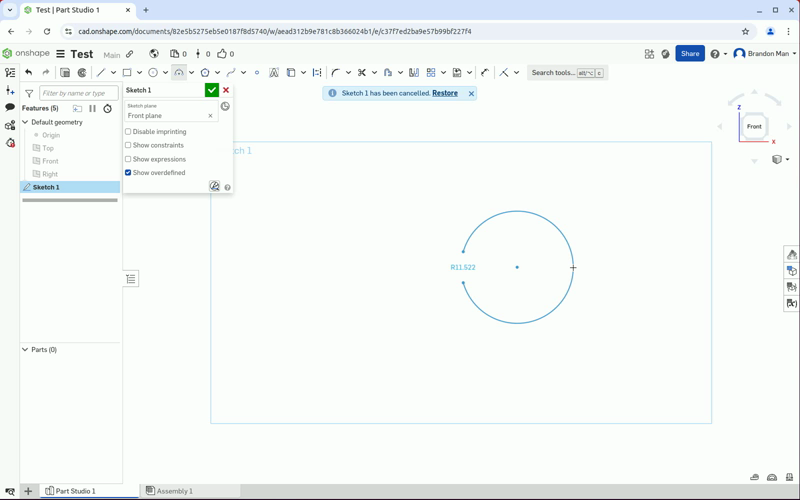
key_up(shift)
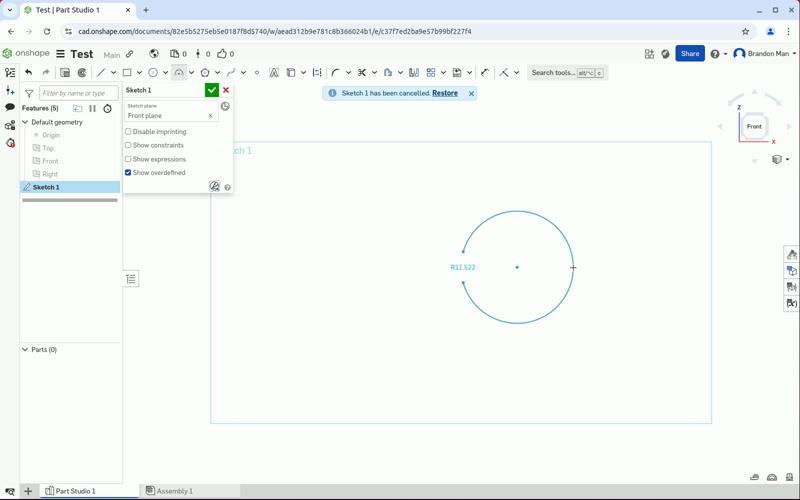
key(esc)
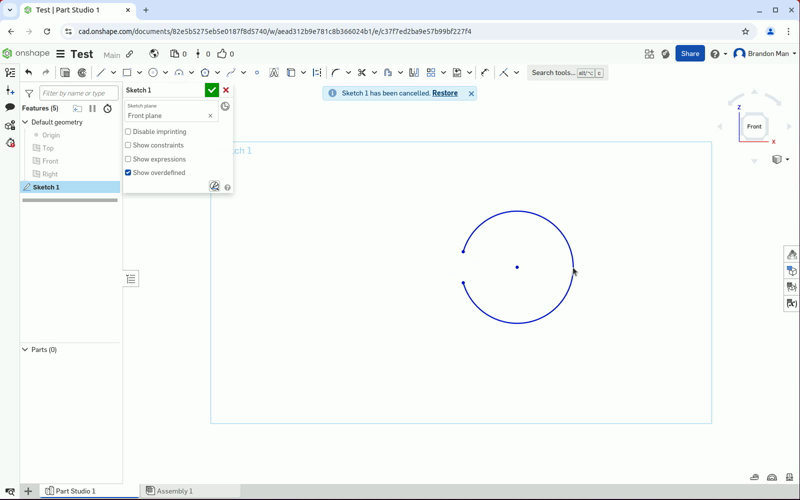
key(l)
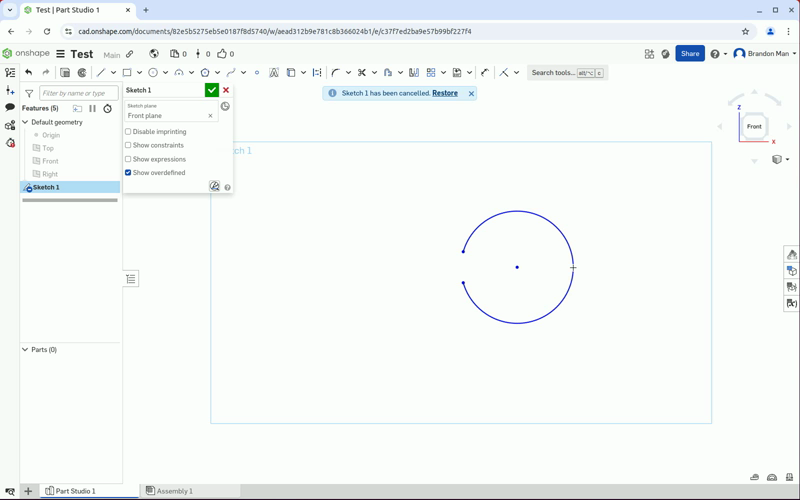
mouse_move(463, 251)
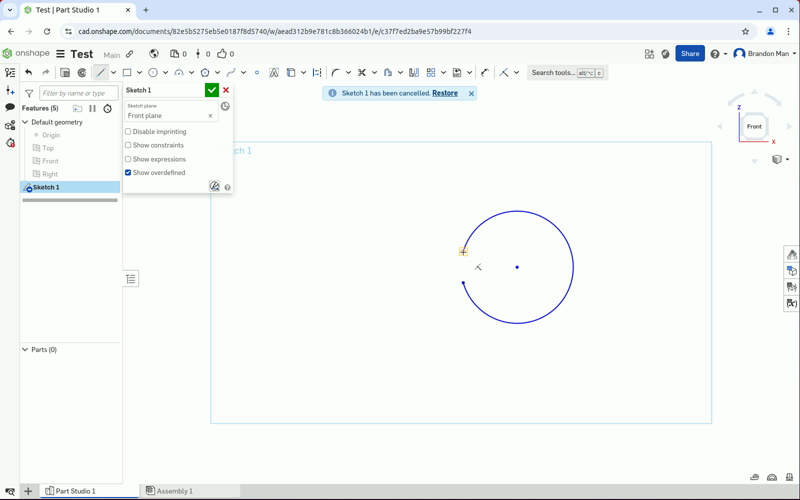
click(463, 251)
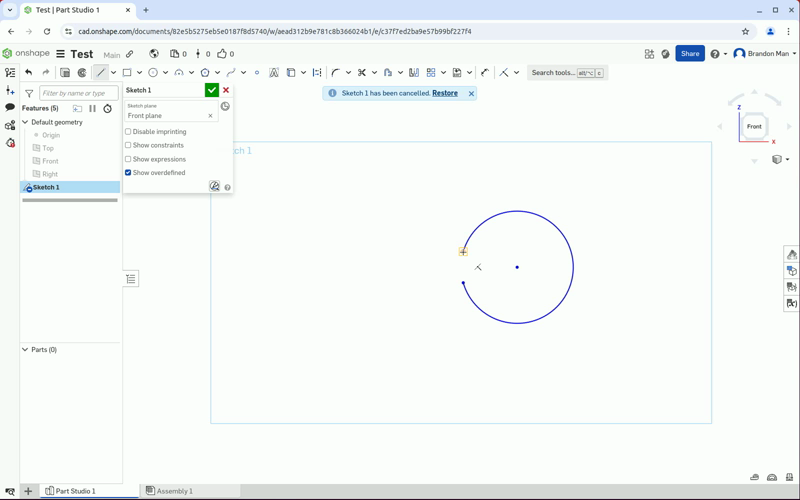
mouse_move(493, 251)
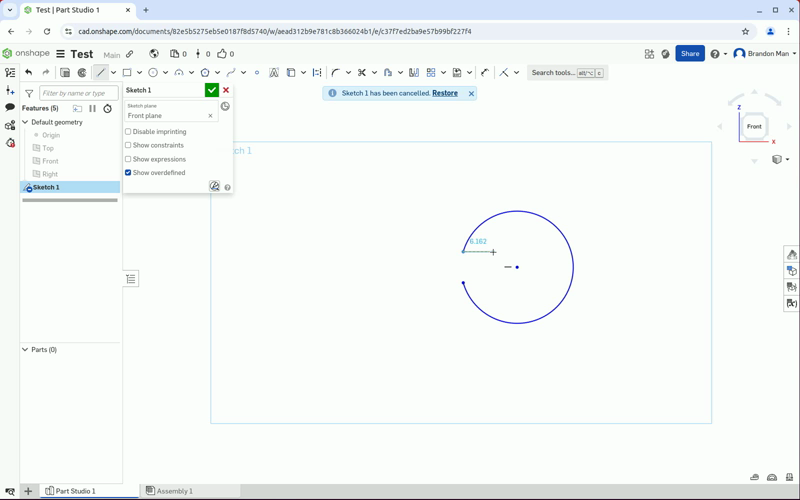
key_down(shift)
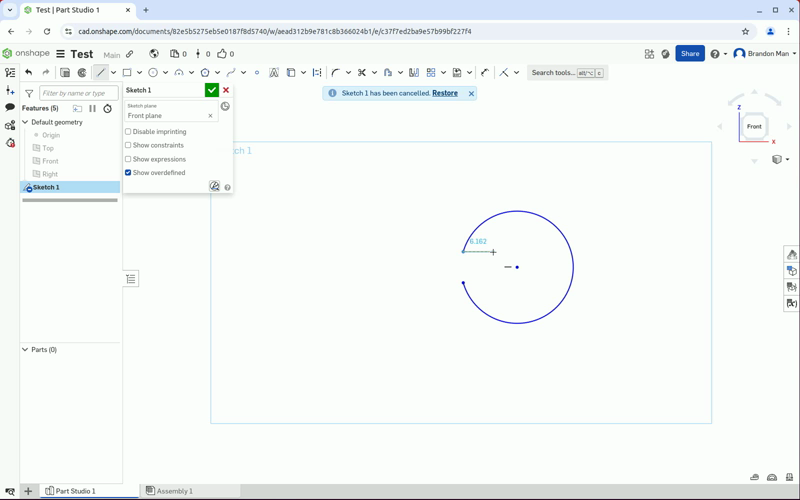
mouse_move(463, 282)
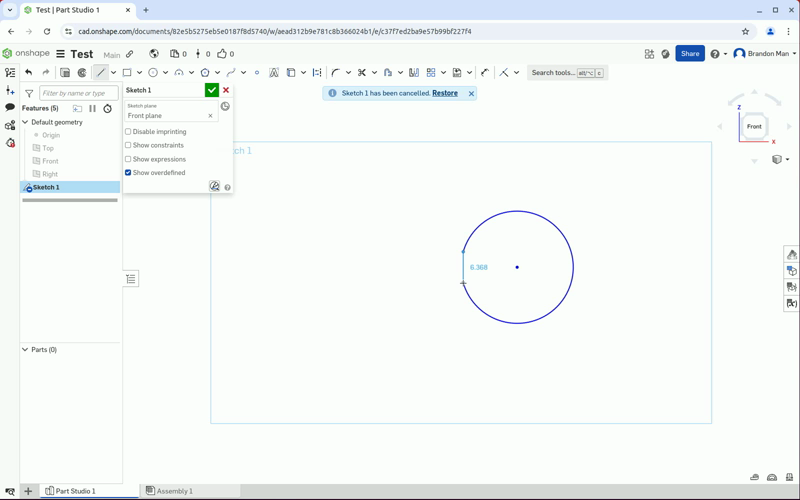
key_up(shift)
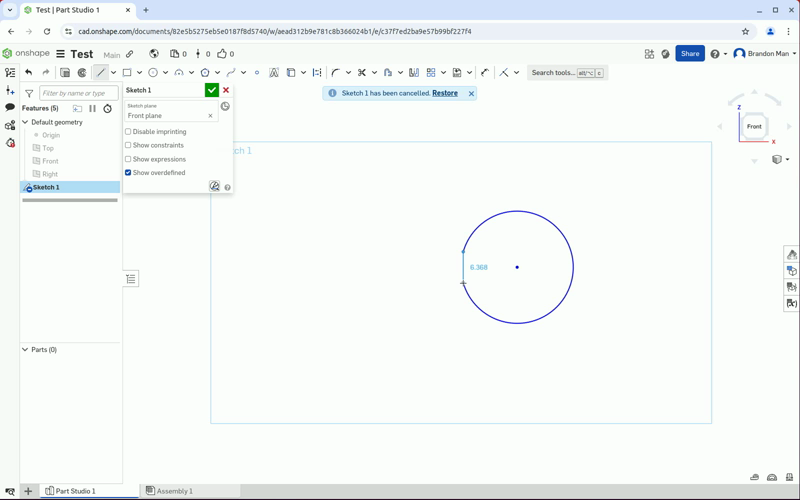
click(463, 282)
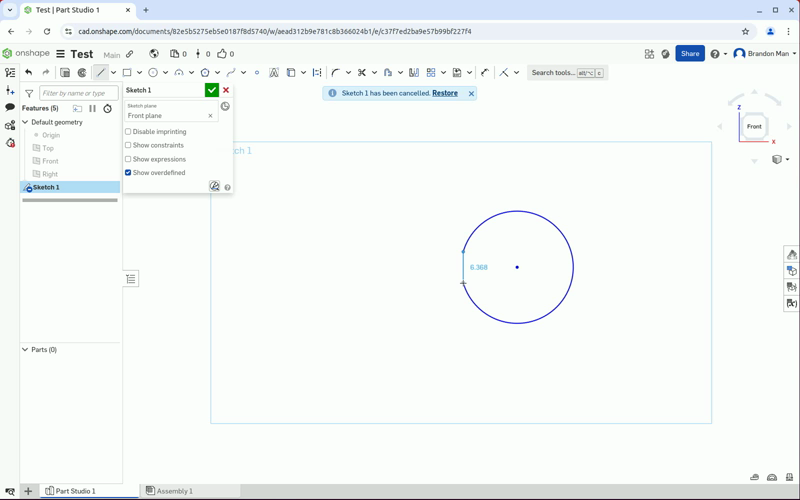
key(esc)
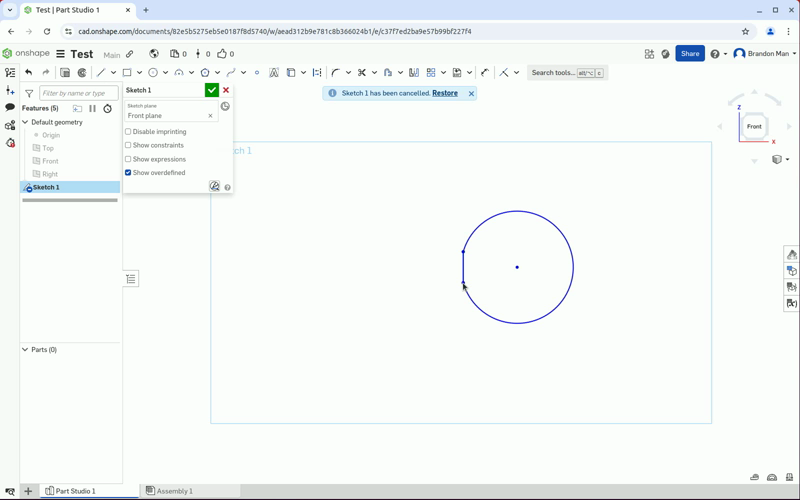
mouse_move(518, 302)
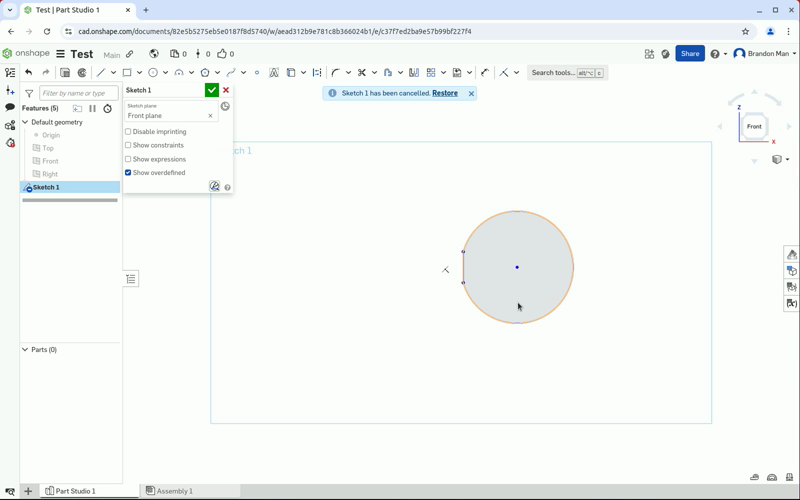
click(518, 302)
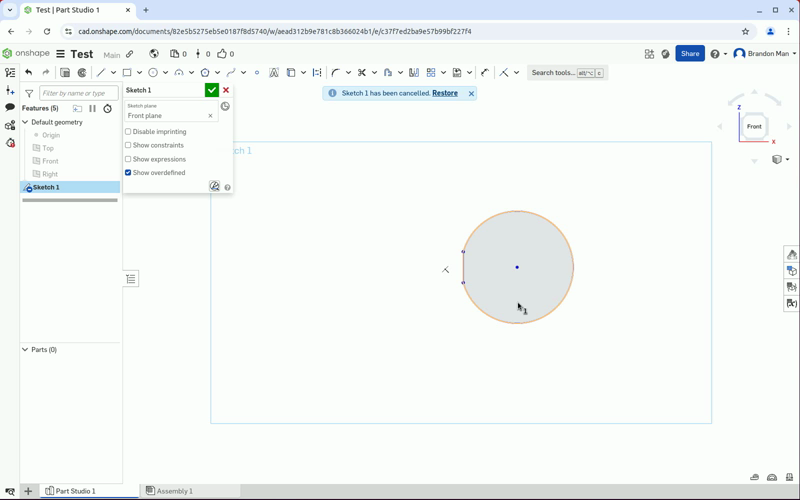
mouse_move(73, 352)
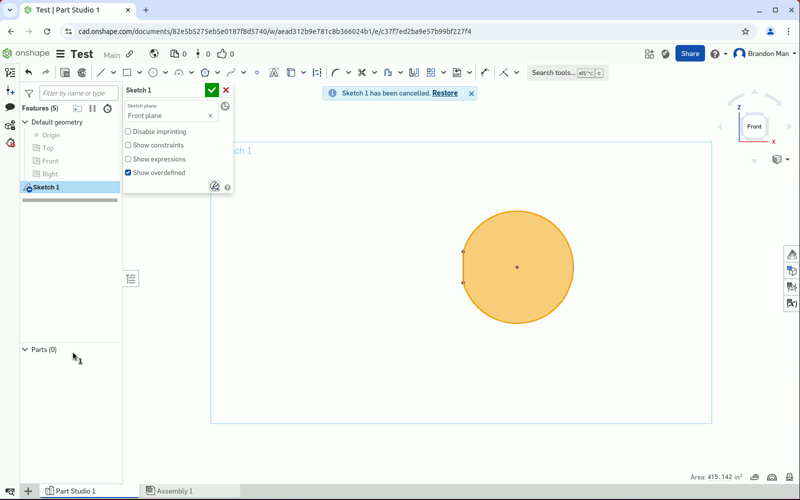
key(shift+y)
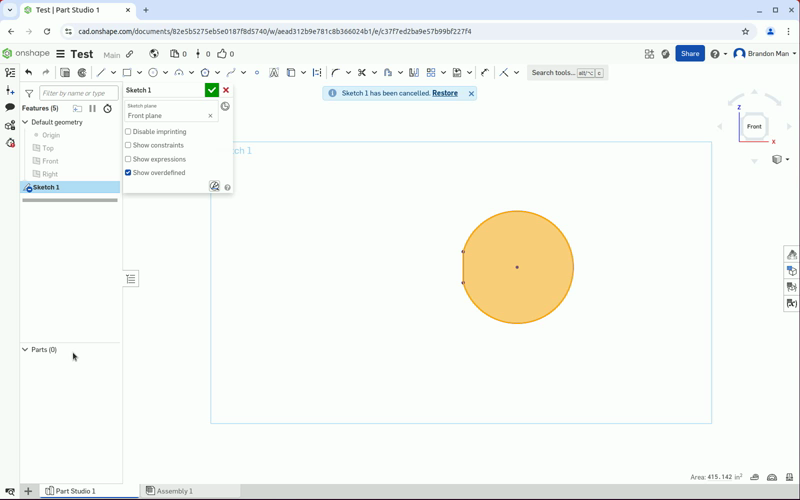
key(shift+e)
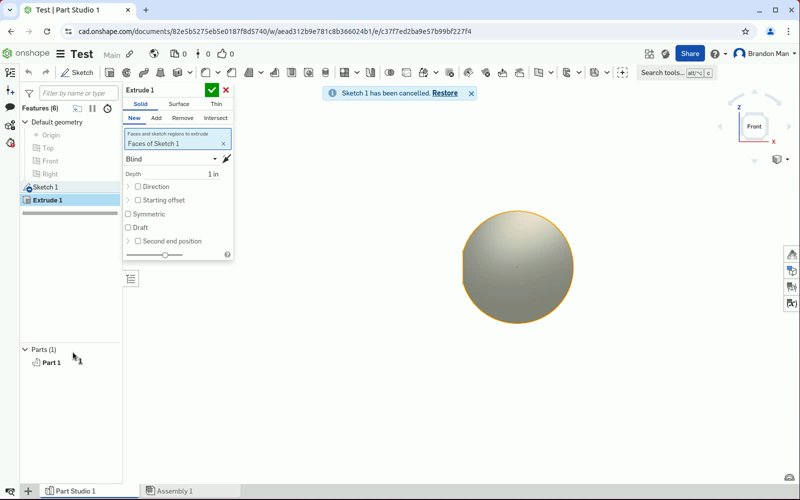
mouse_move(143, 106)
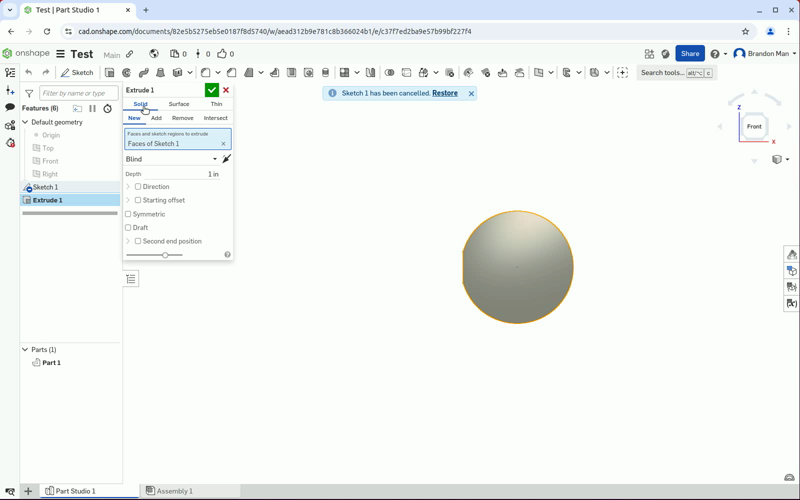
click(143, 106)
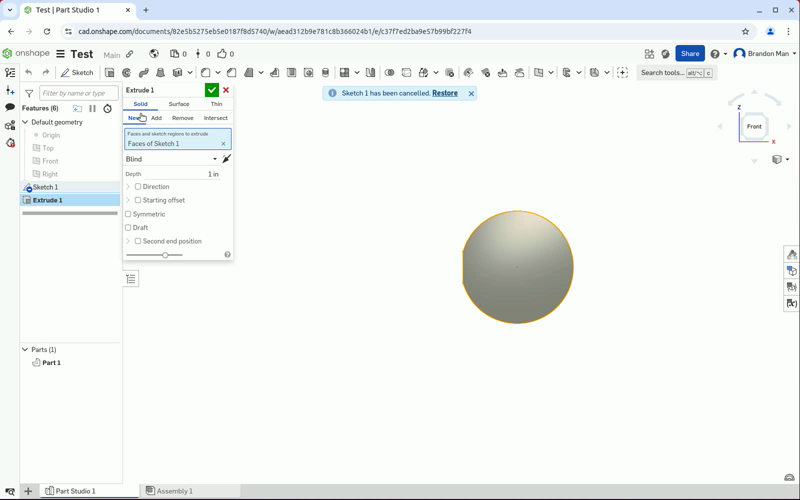
mouse_move(137, 120)
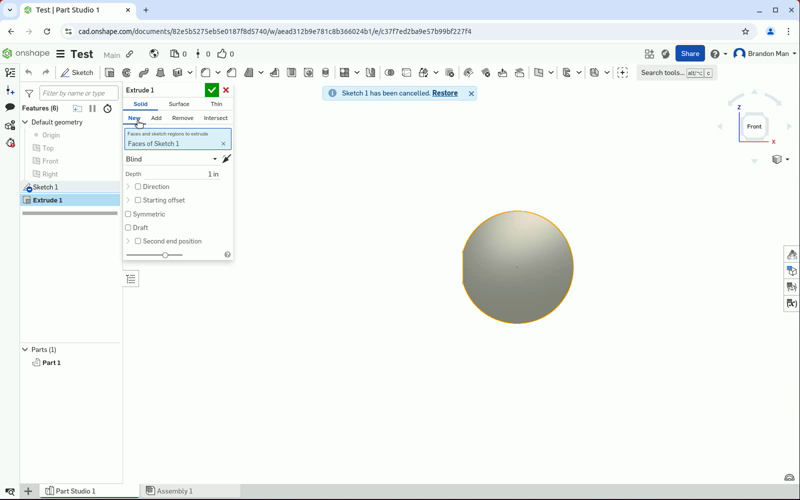
click(137, 120)
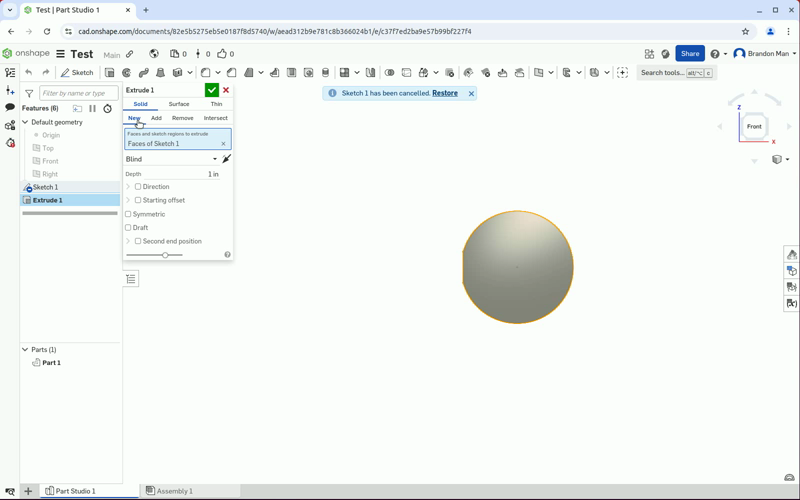
key(tab, 4)
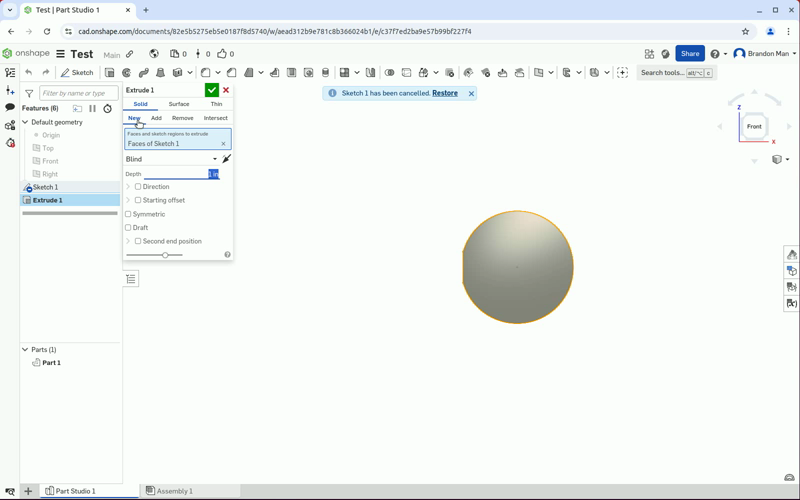
text(3.129)
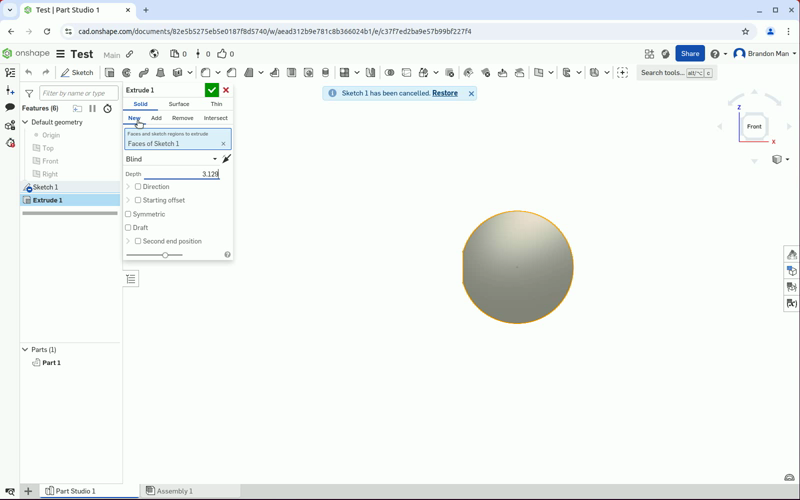
key(enter)
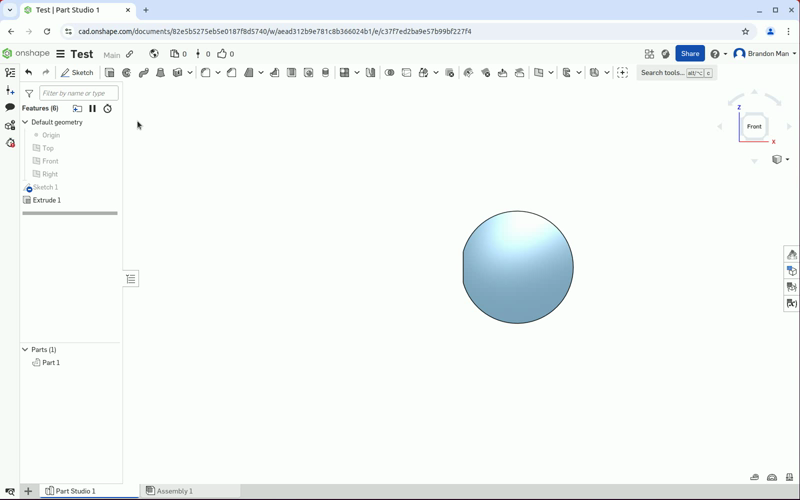
key(shift+h)
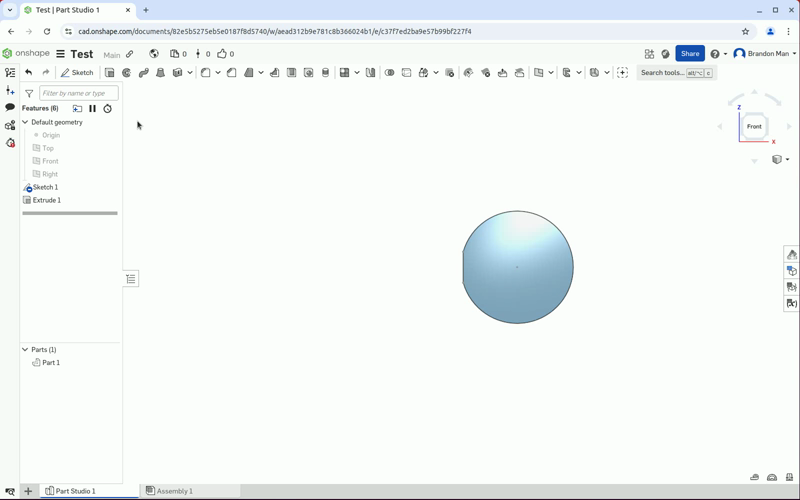
key(shift+h)
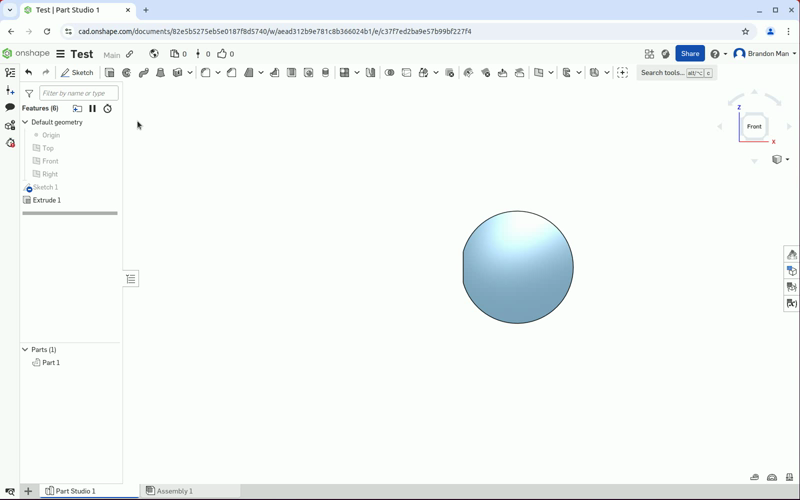
mouse_move(73, 189)
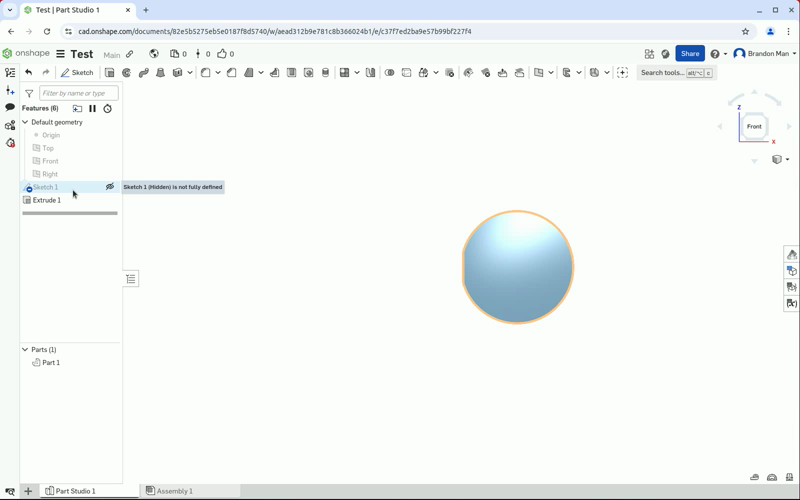
click(73, 189)
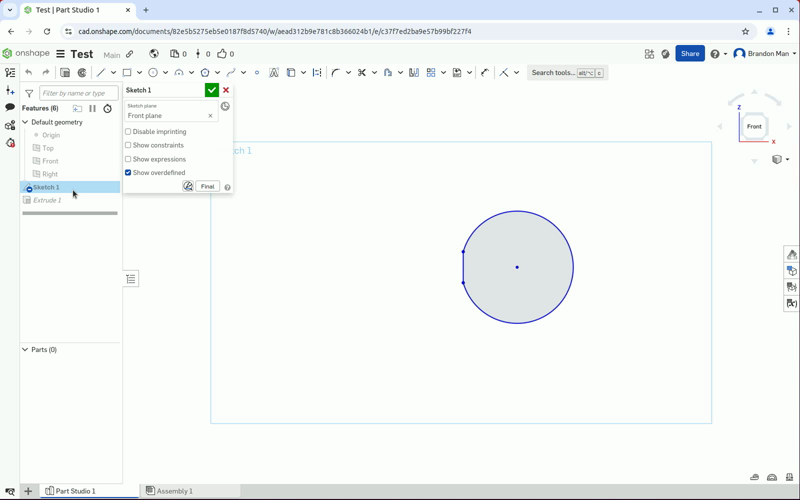
mouse_move(229, 92)
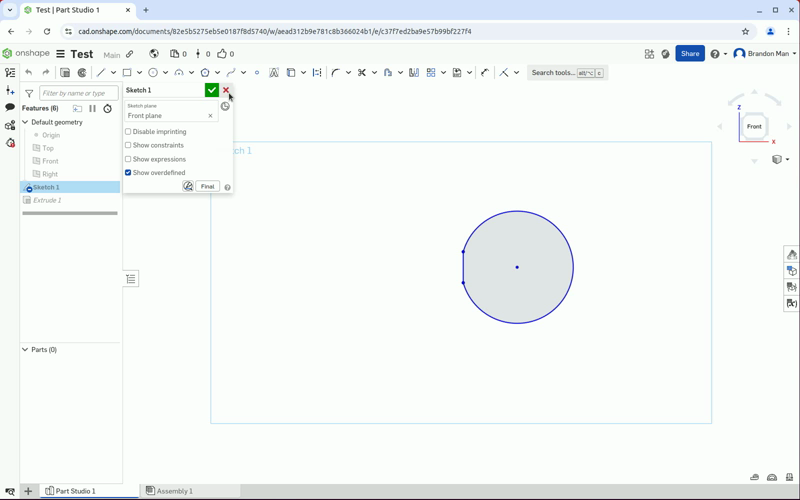
click(229, 92)
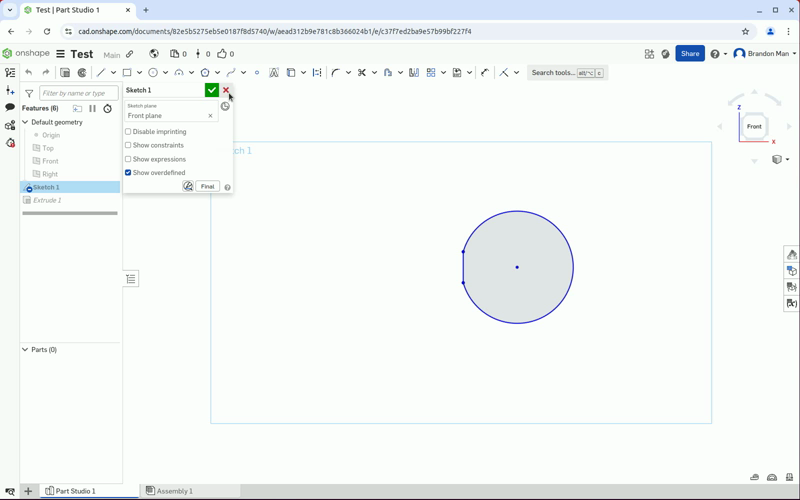
key(shift+s)
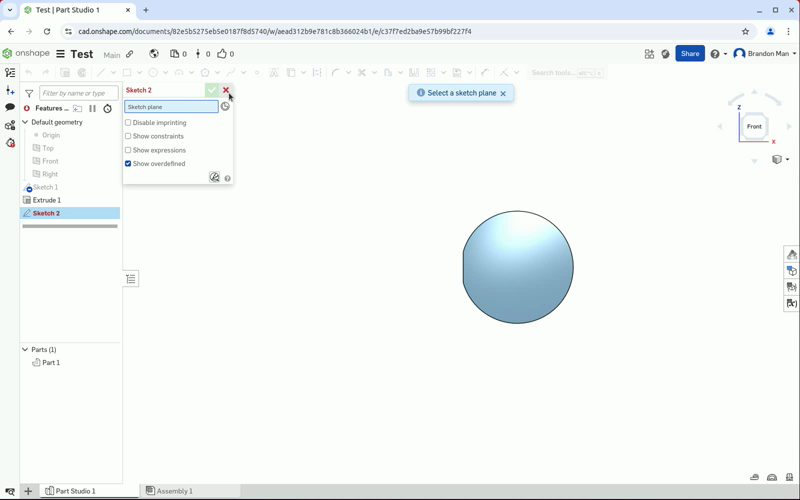
mouse_move(73, 163)
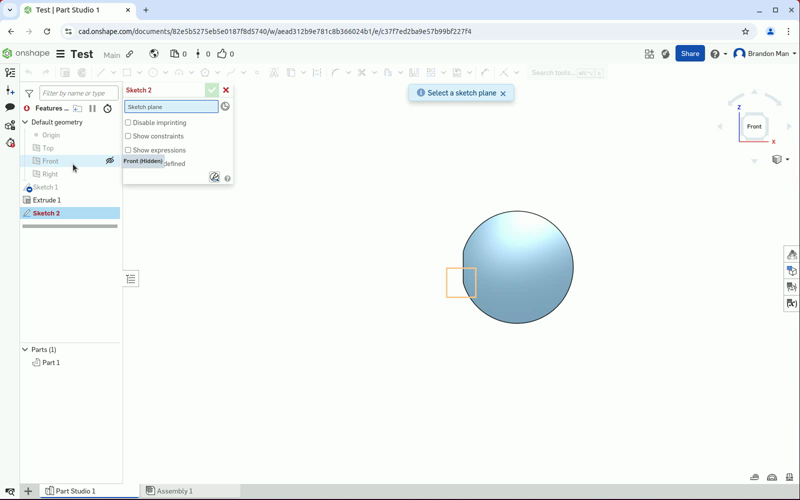
click(73, 163)
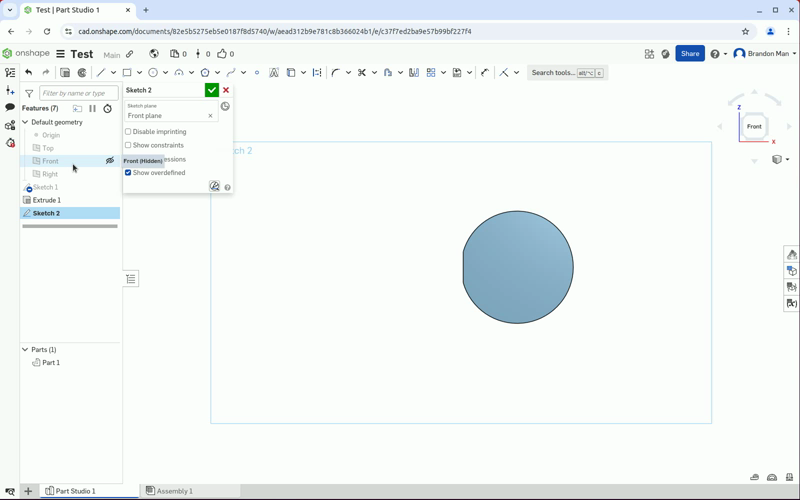
mouse_move(73, 352)
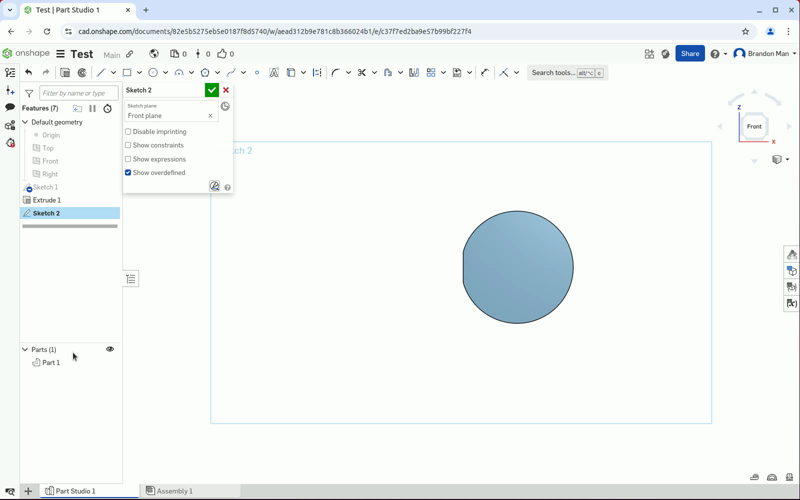
key(y)
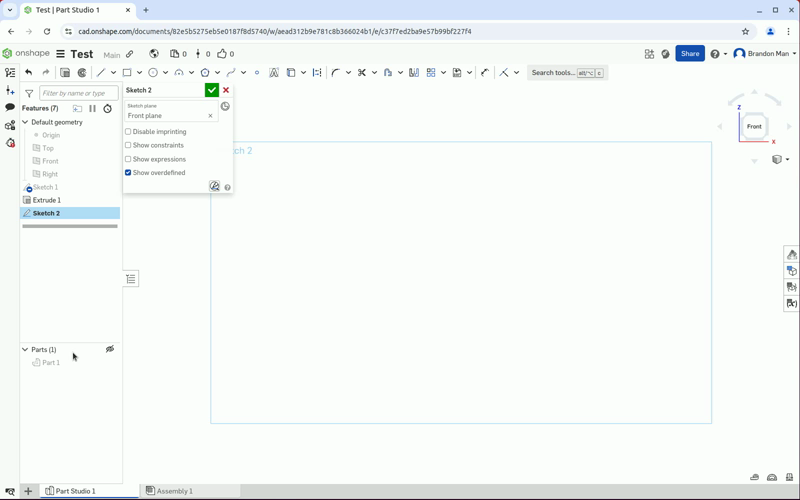
key(l)
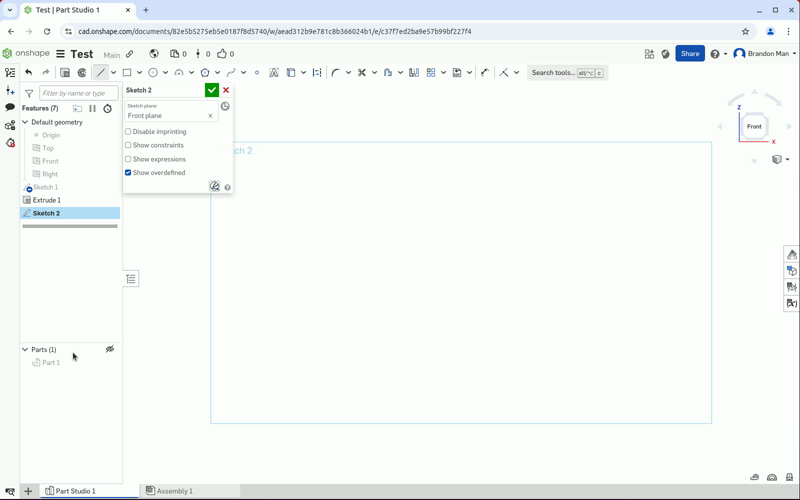
key_down(shift)
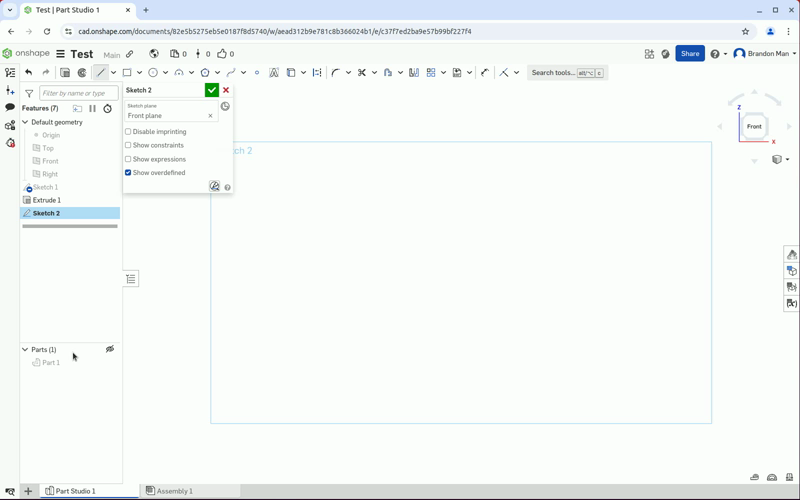
mouse_move(385, 282)
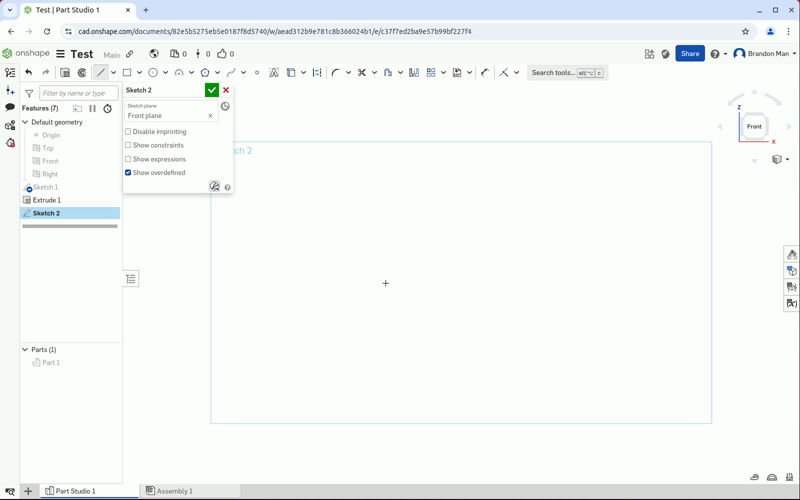
click(385, 282)
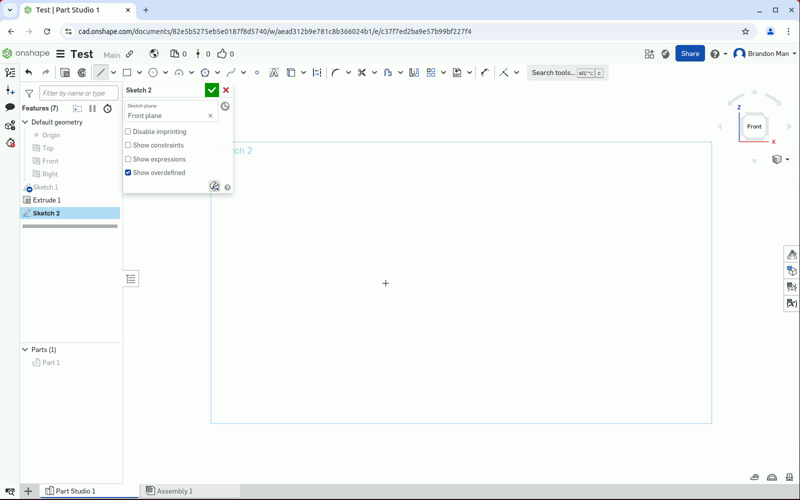
key_up(shift)
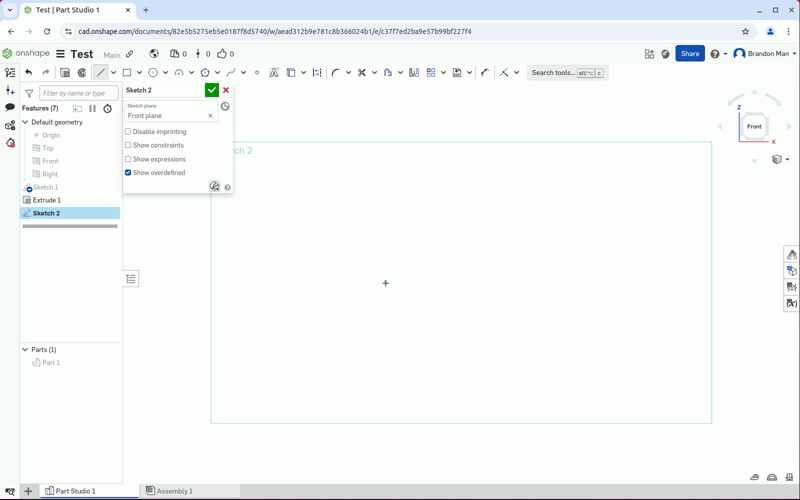
key_down(shift)
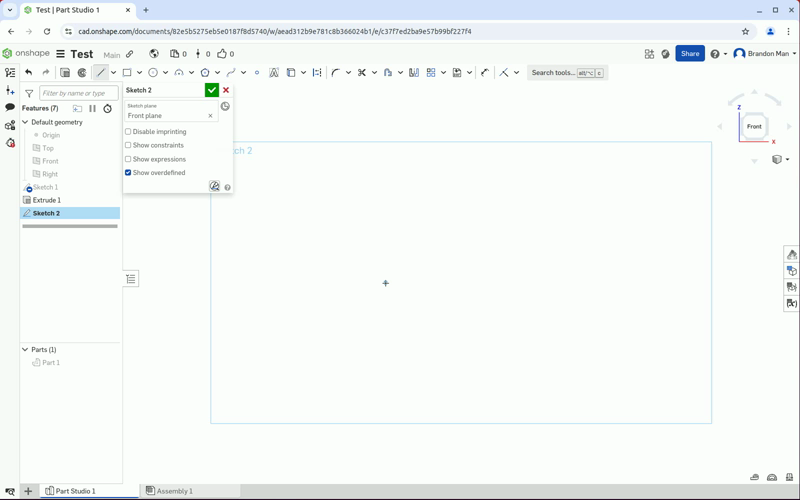
mouse_move(464, 282)
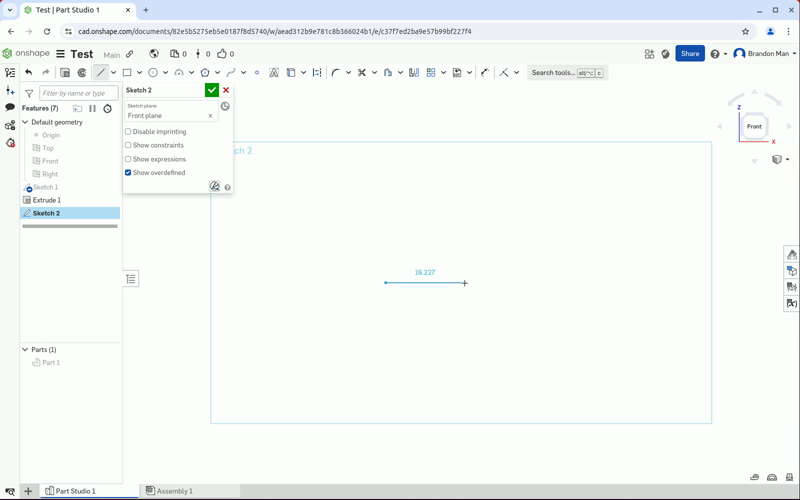
click(464, 282)
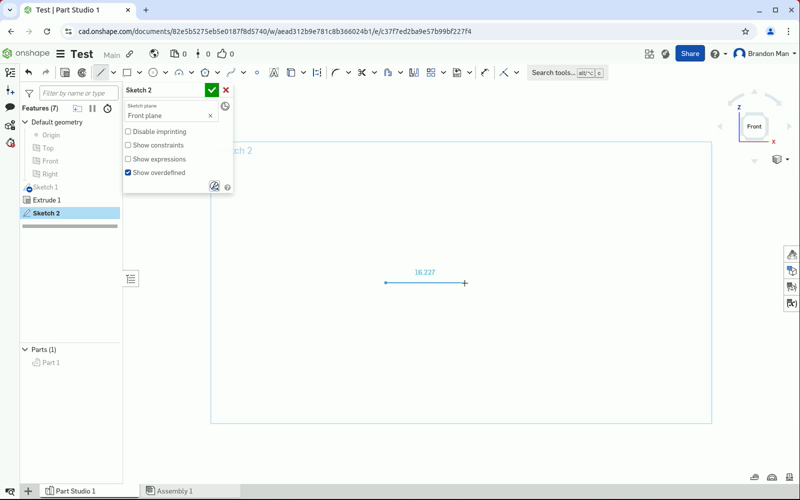
key_up(shift)
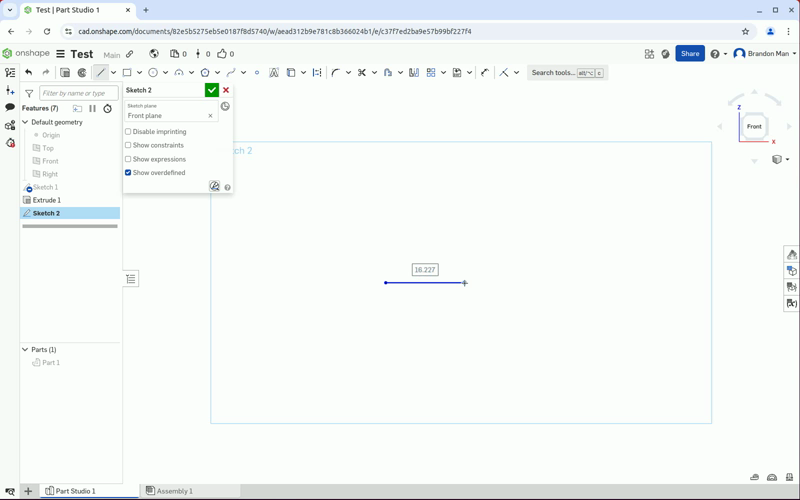
key_down(shift)
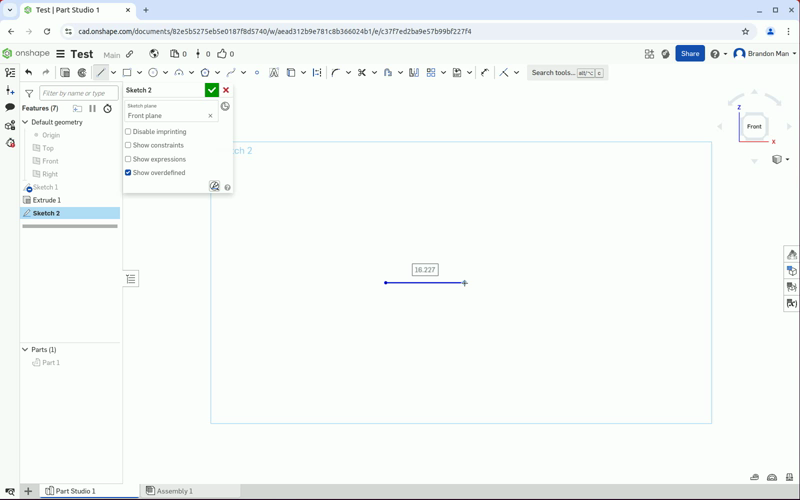
mouse_move(494, 282)
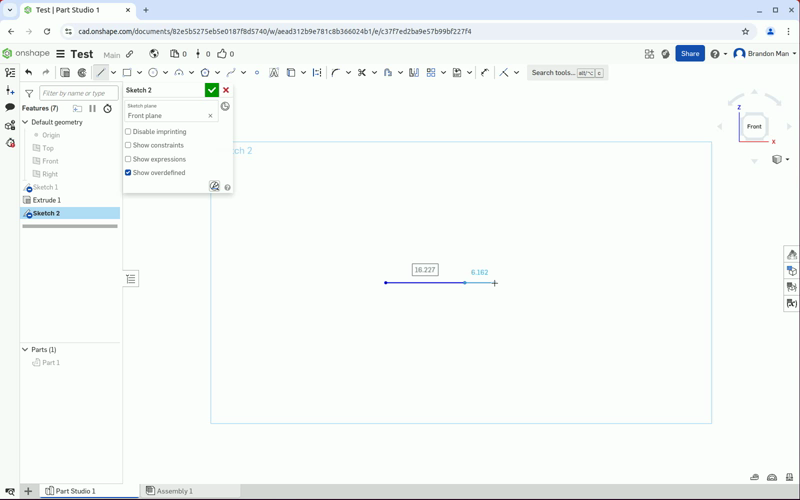
mouse_move(464, 251)
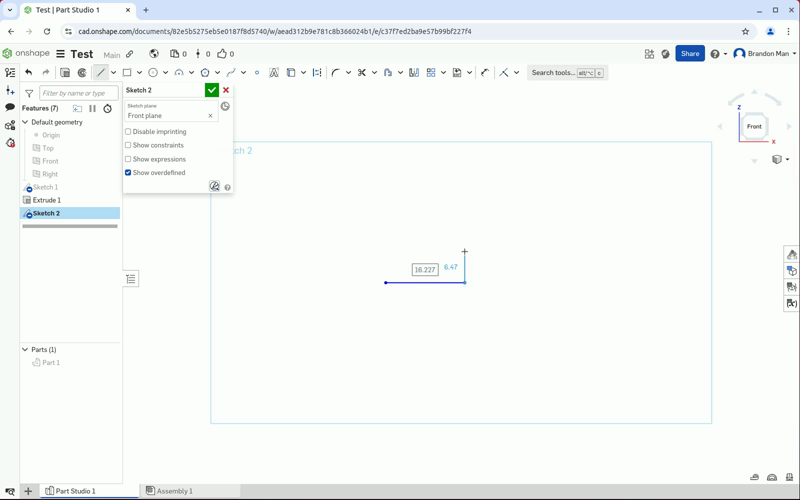
click(464, 251)
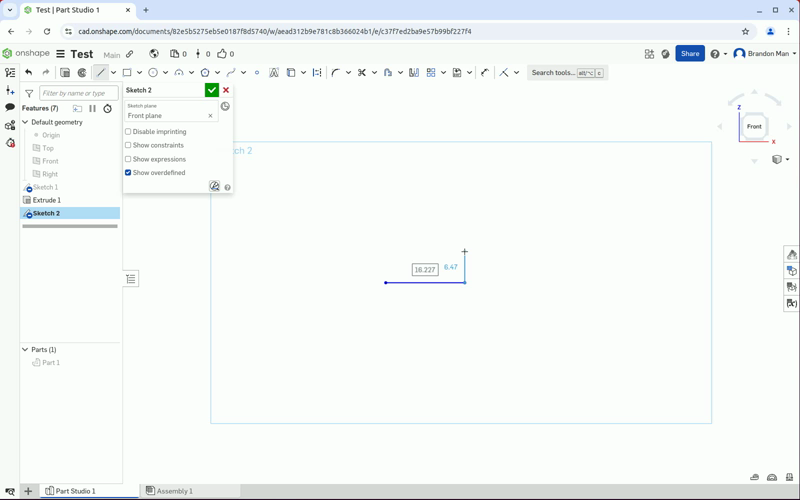
key_up(shift)
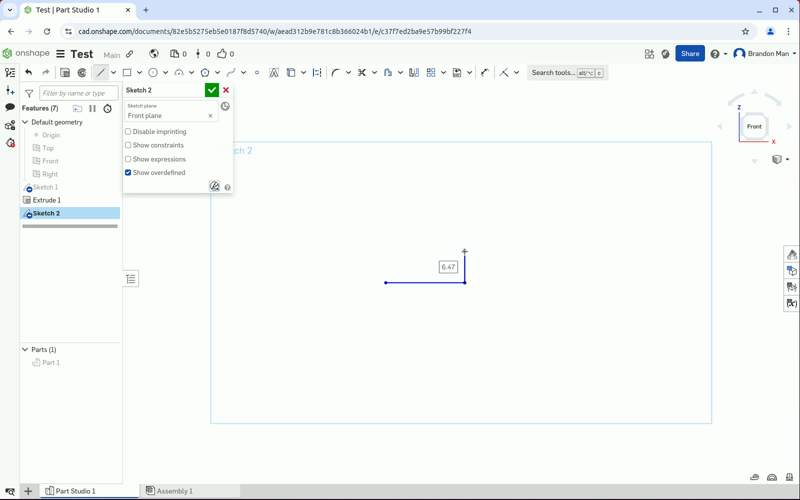
key_down(shift)
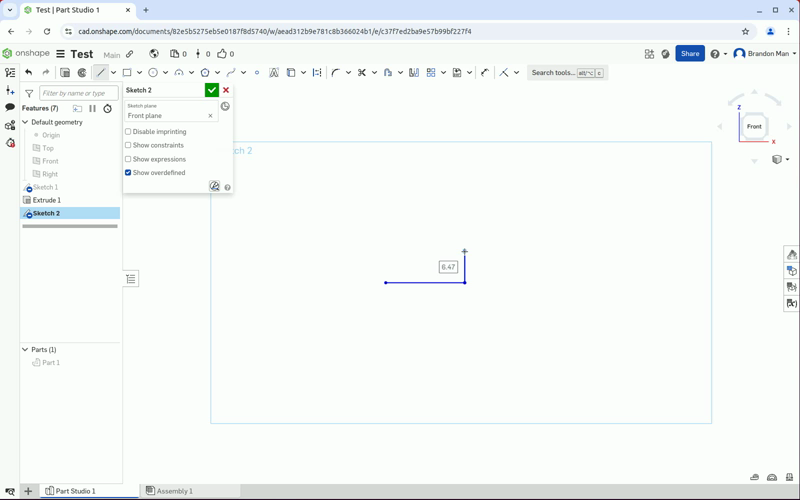
mouse_move(385, 251)
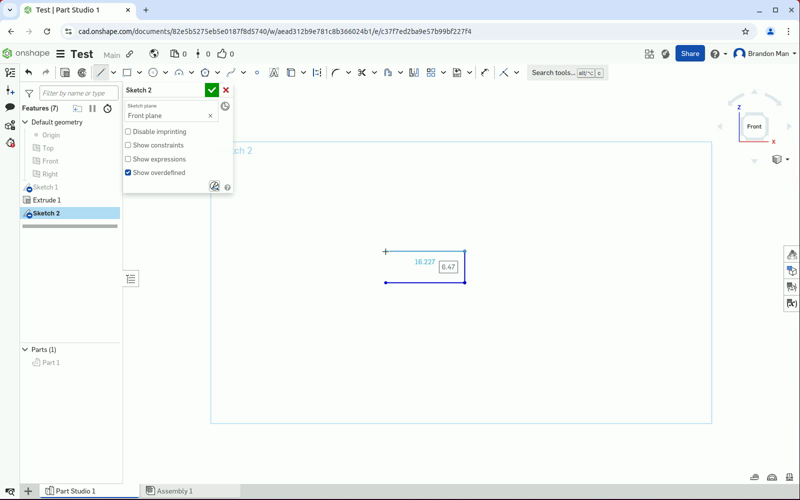
click(385, 251)
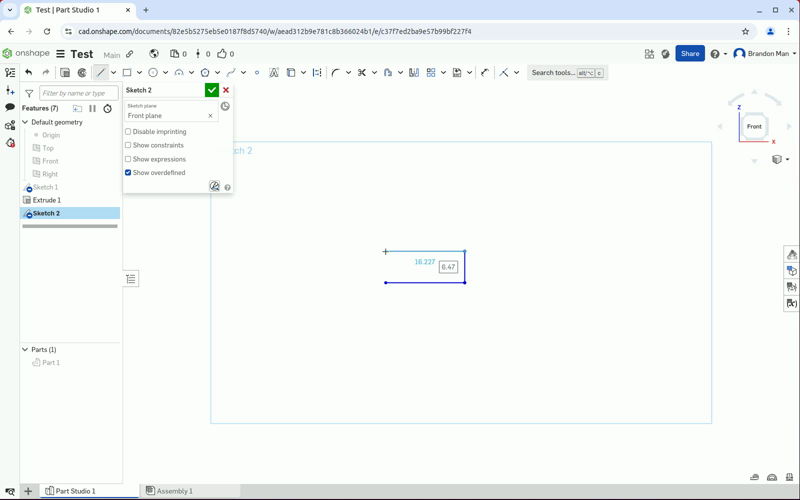
key_up(shift)
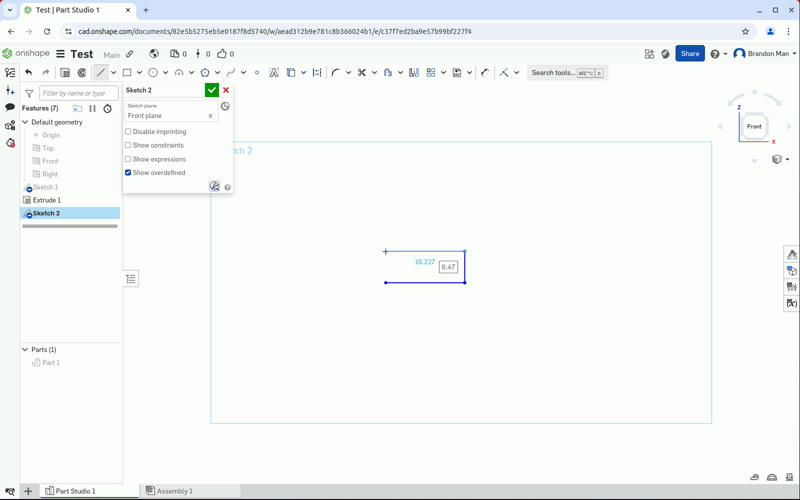
mouse_move(415, 251)
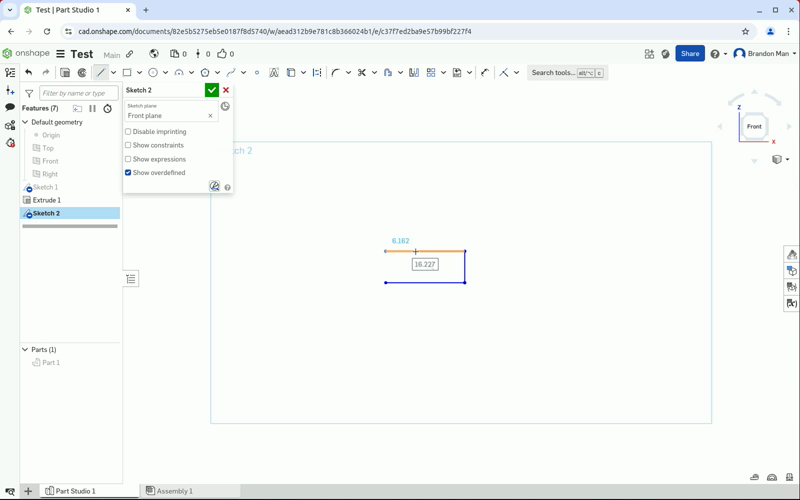
key_down(shift)
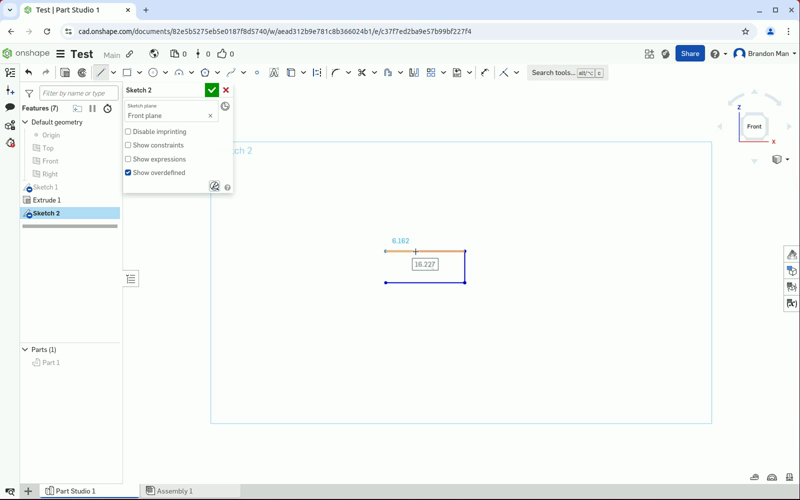
mouse_move(385, 282)
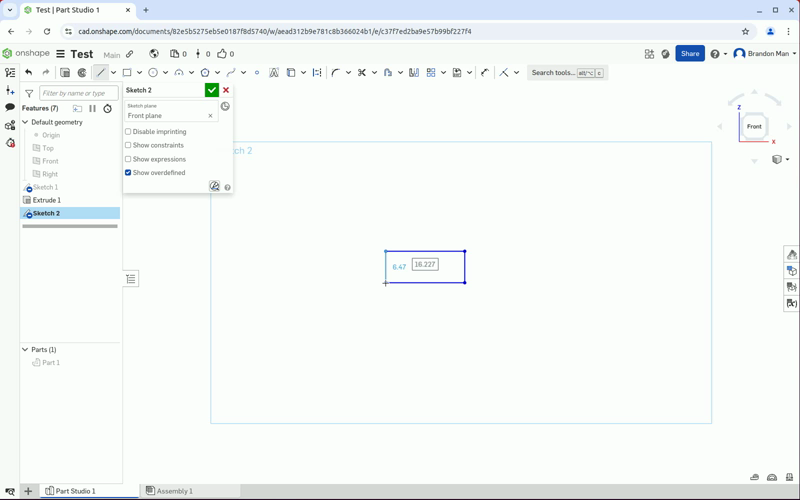
key_up(shift)
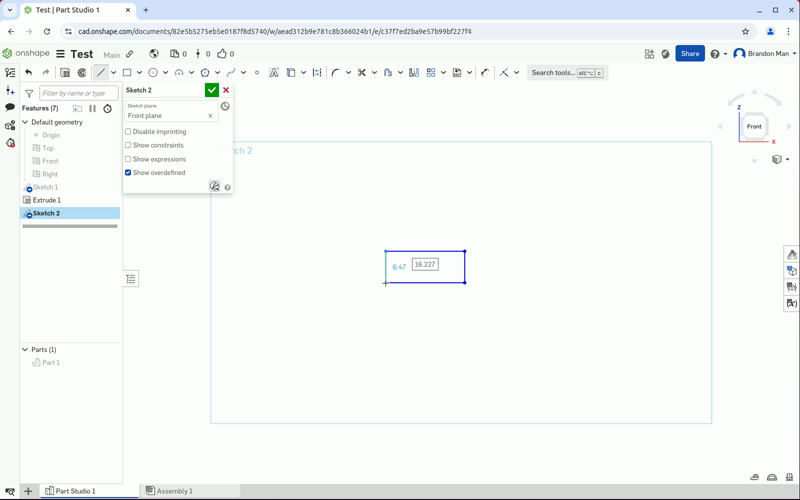
click(385, 282)
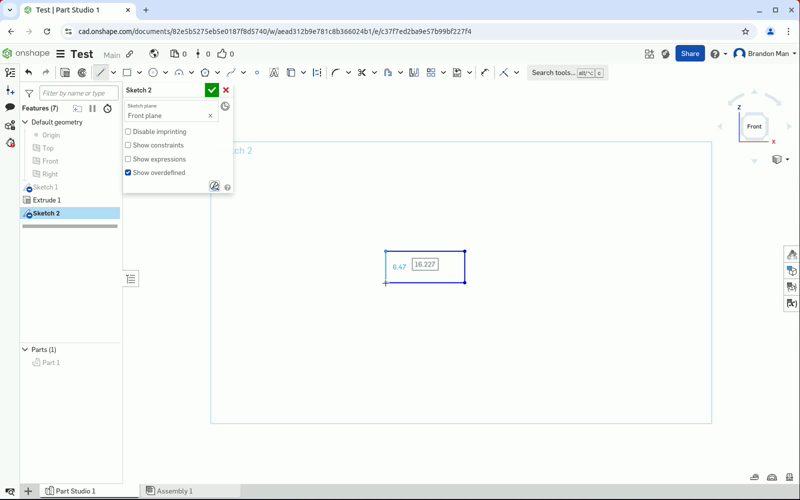
key(esc)
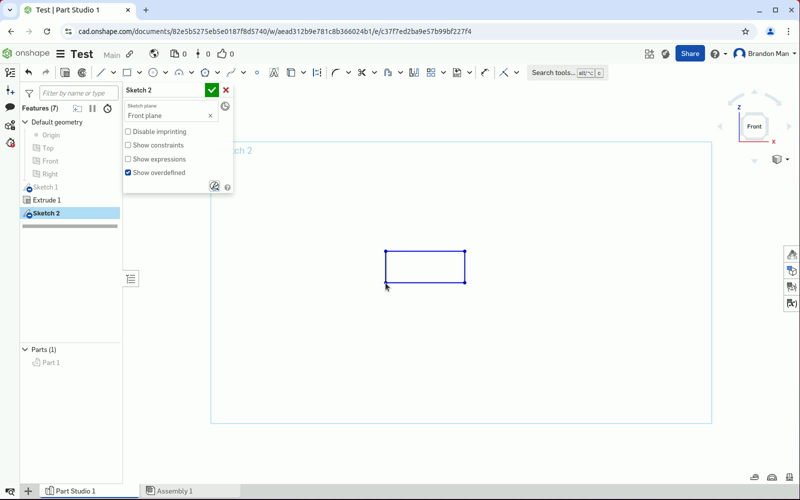
key(c)
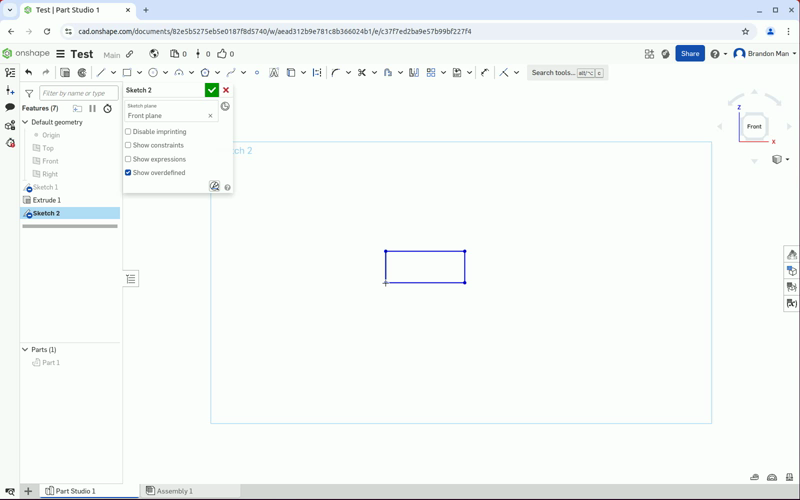
key_down(shift)
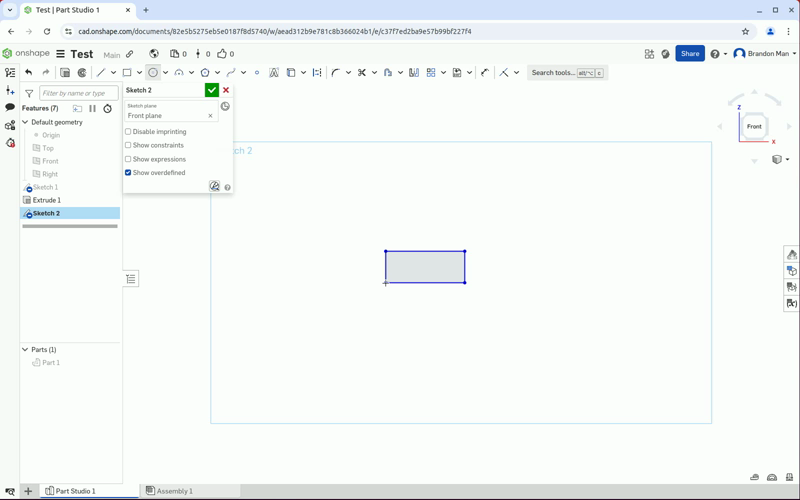
mouse_move(402, 263)
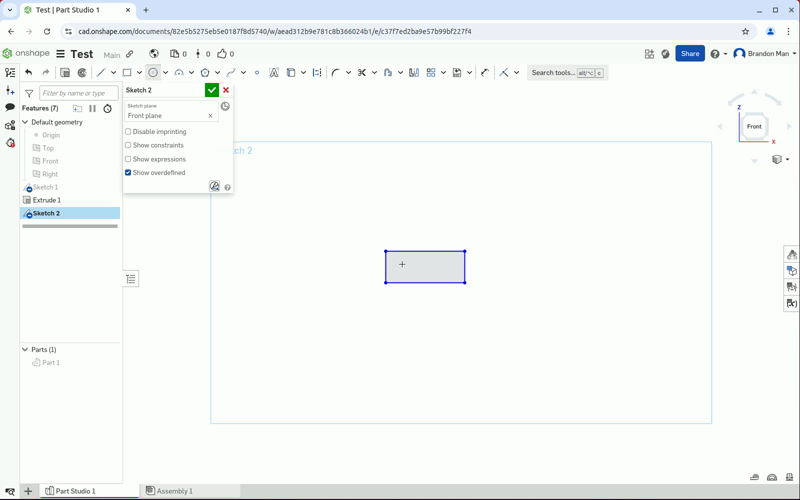
click(402, 263)
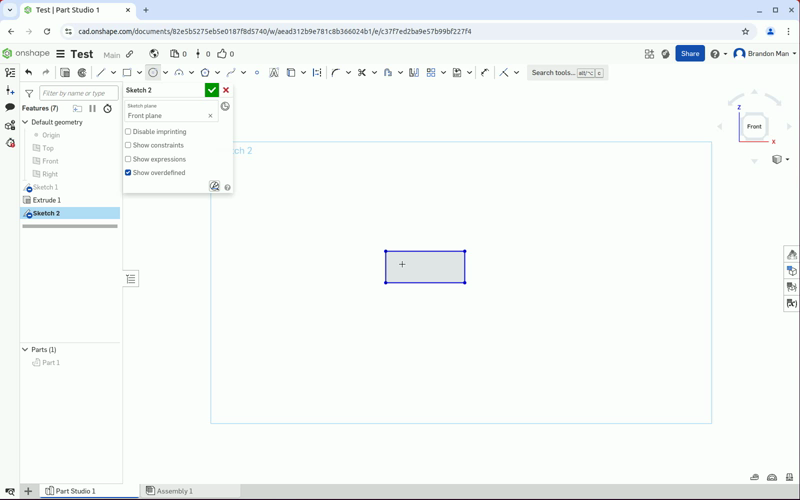
key_up(shift)
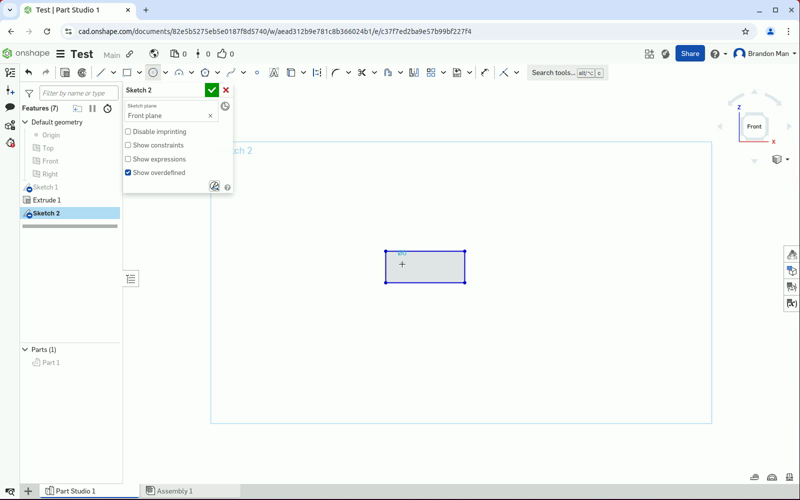
mouse_move(409, 263)
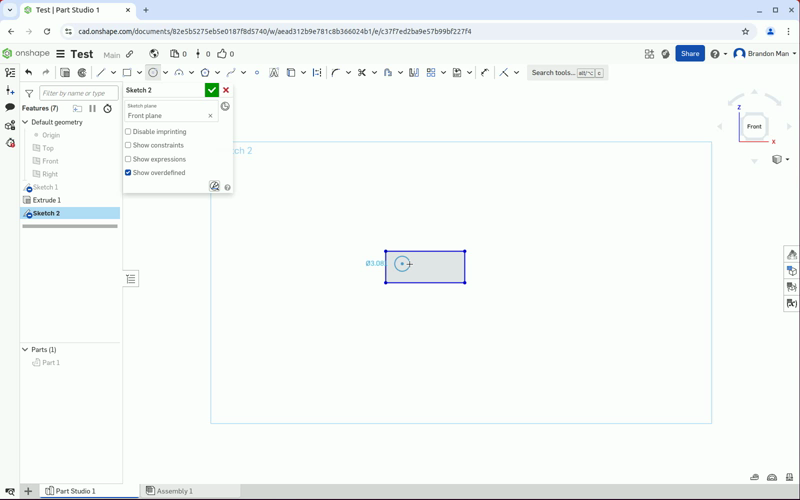
click(409, 263)
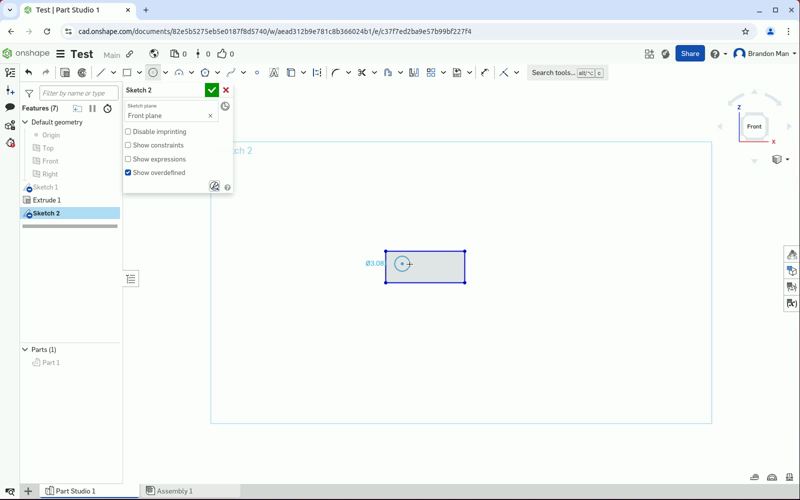
key(esc)
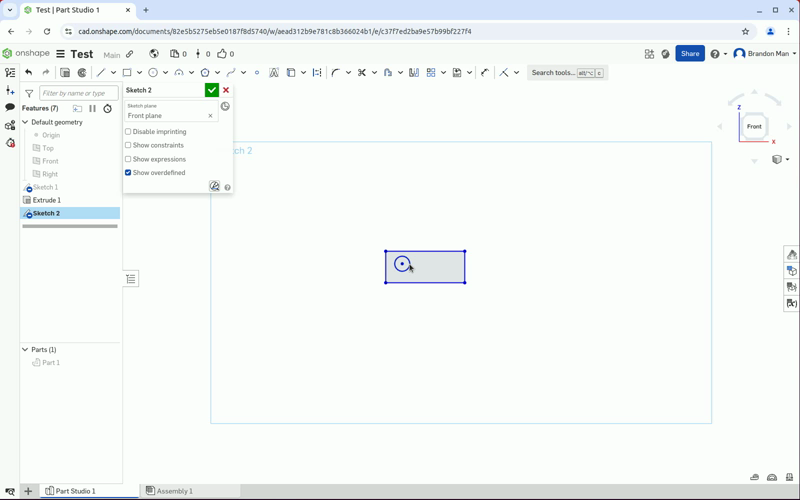
key(c)
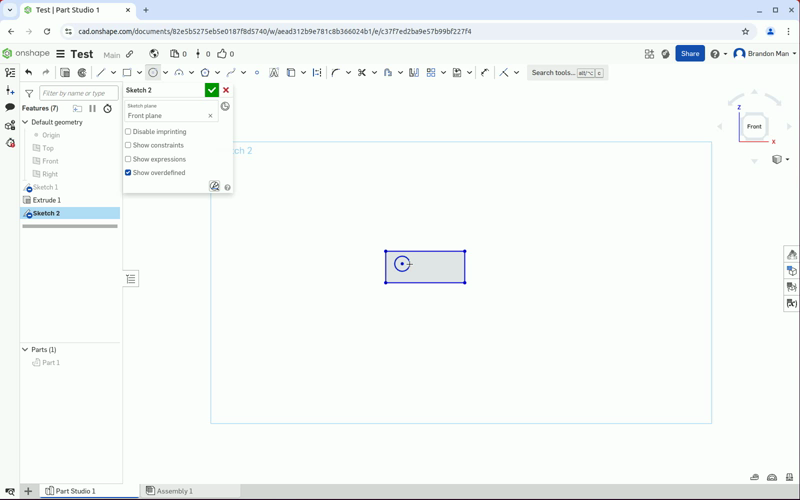
key_down(shift)
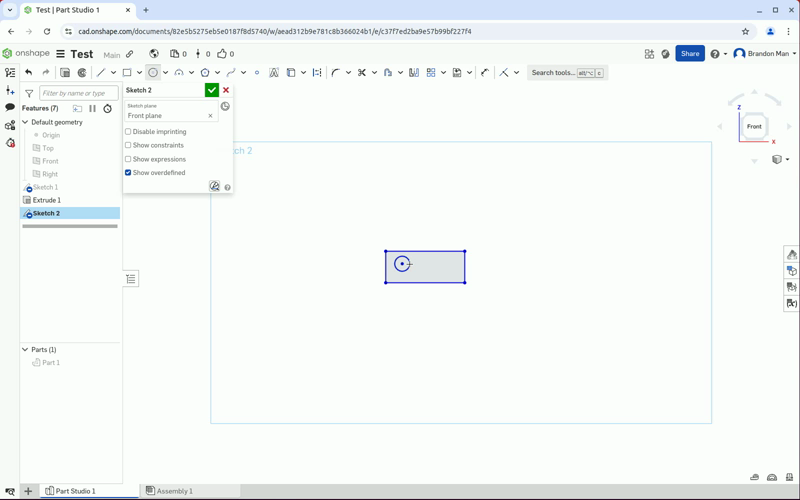
mouse_move(421, 263)
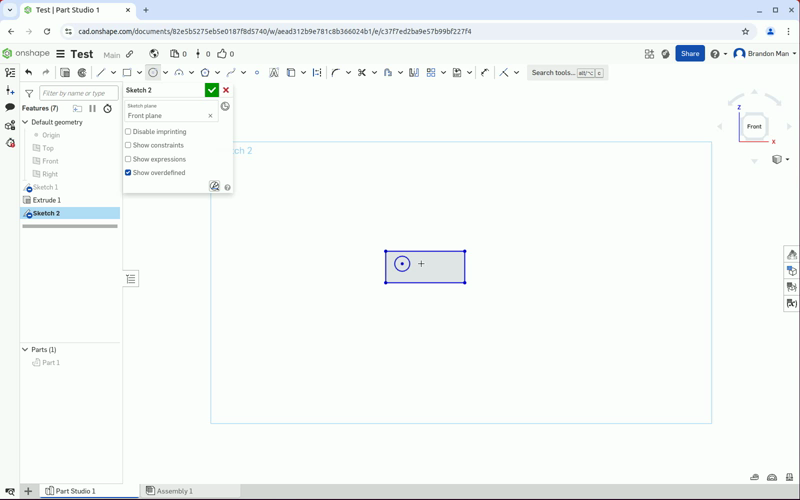
click(421, 263)
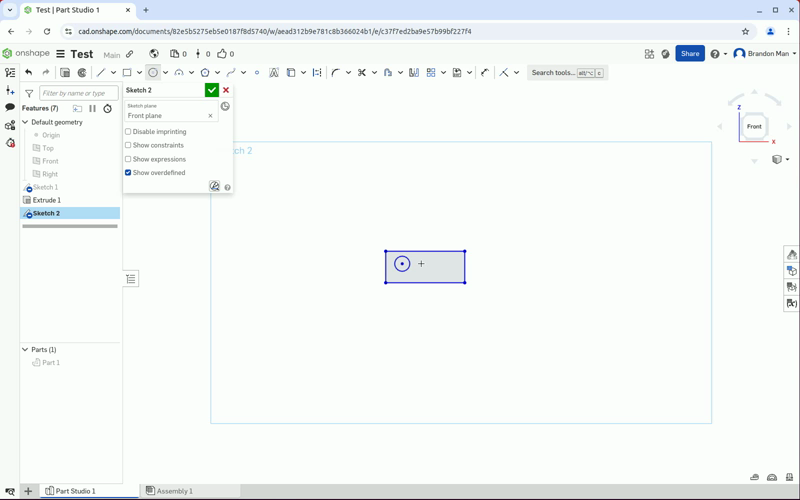
key_up(shift)
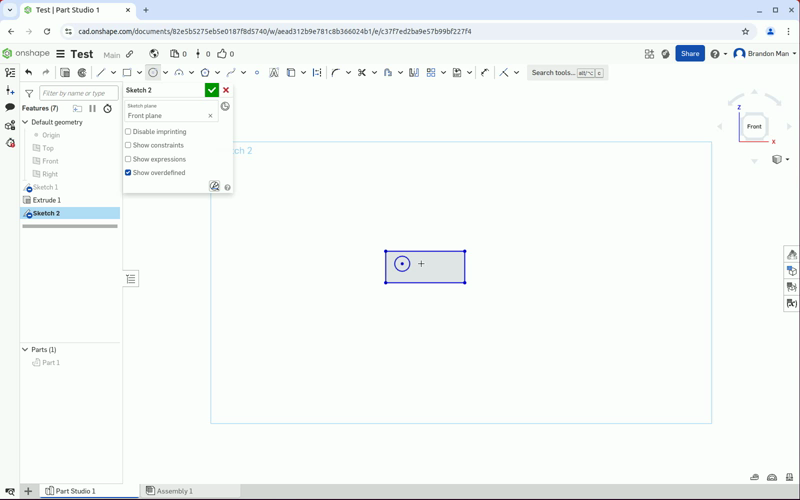
mouse_move(427, 263)
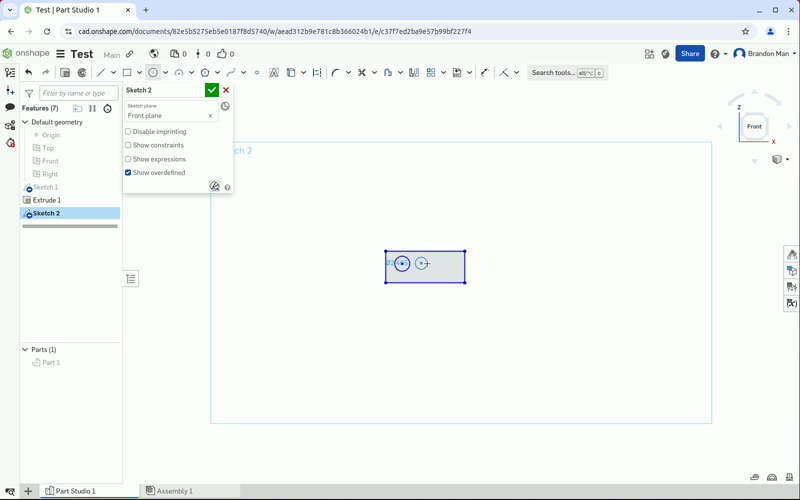
click(427, 263)
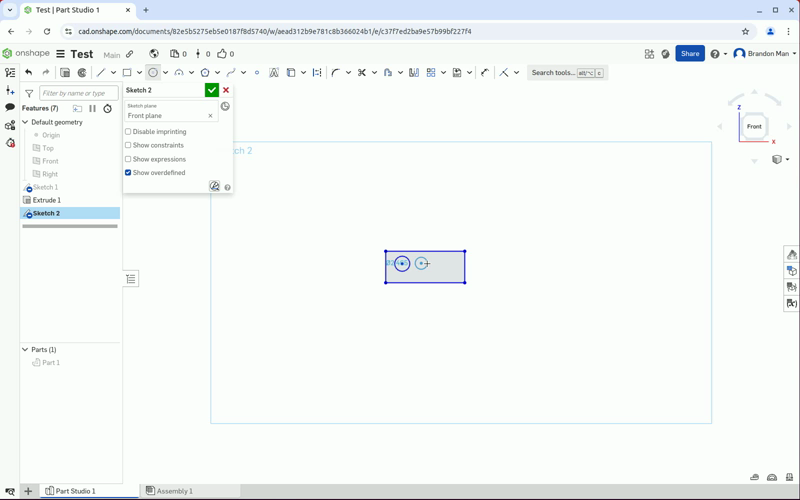
key(esc)
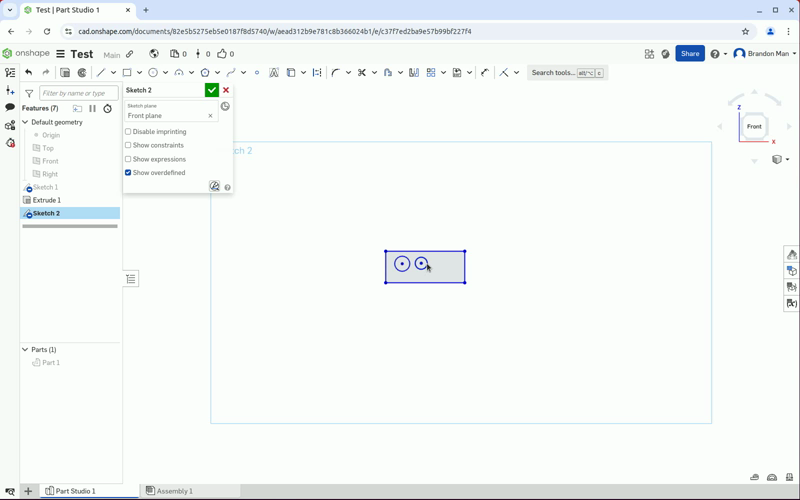
key(c)
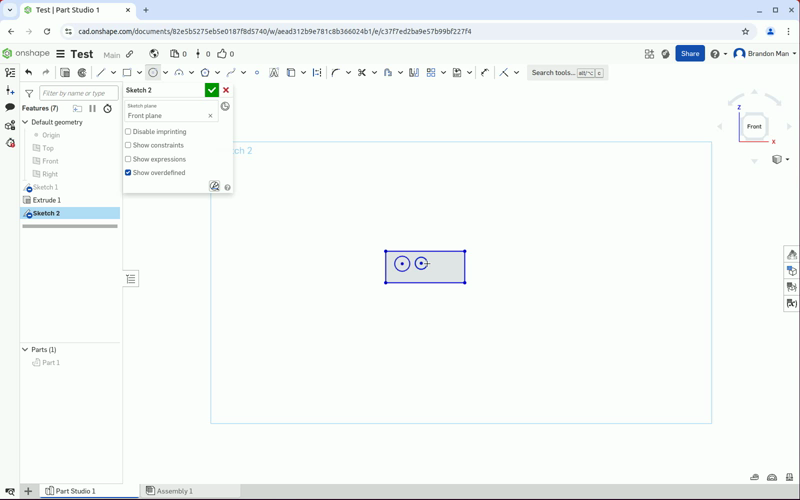
key_down(shift)
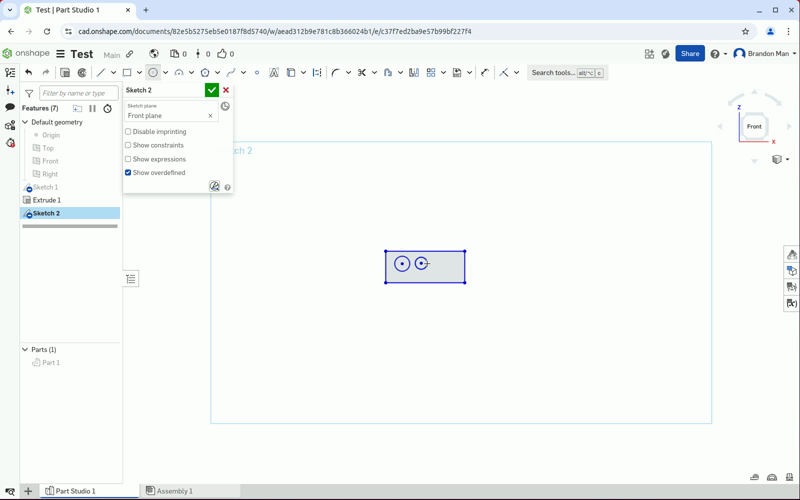
mouse_move(439, 263)
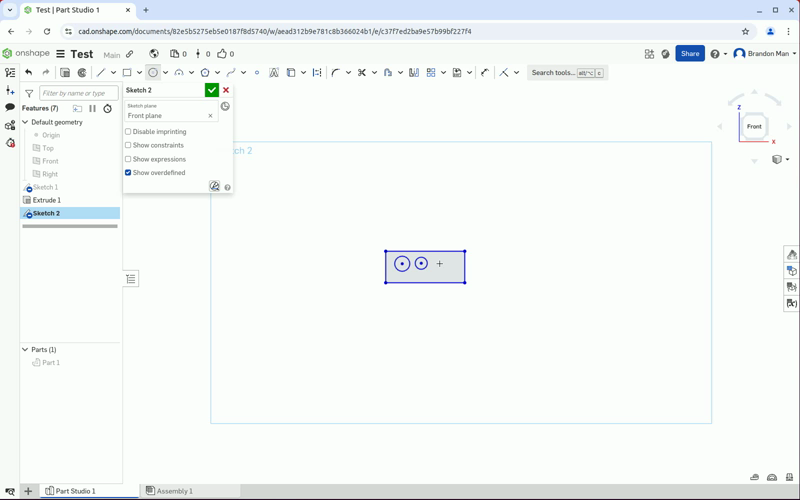
click(439, 263)
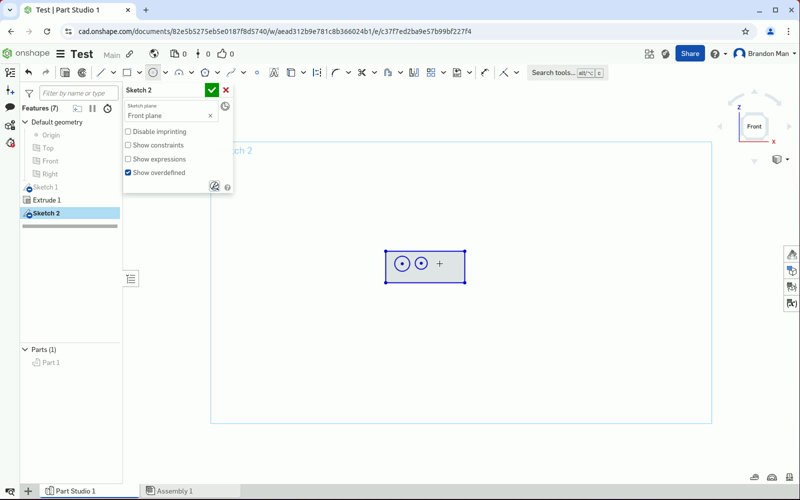
key_up(shift)
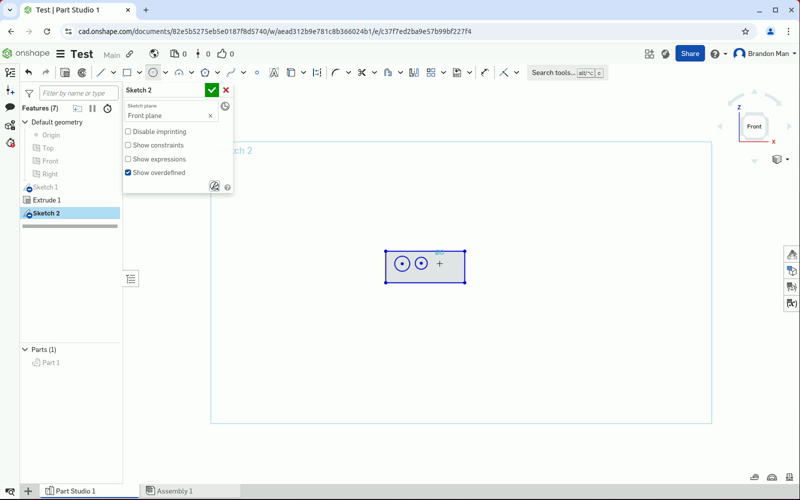
mouse_move(445, 263)
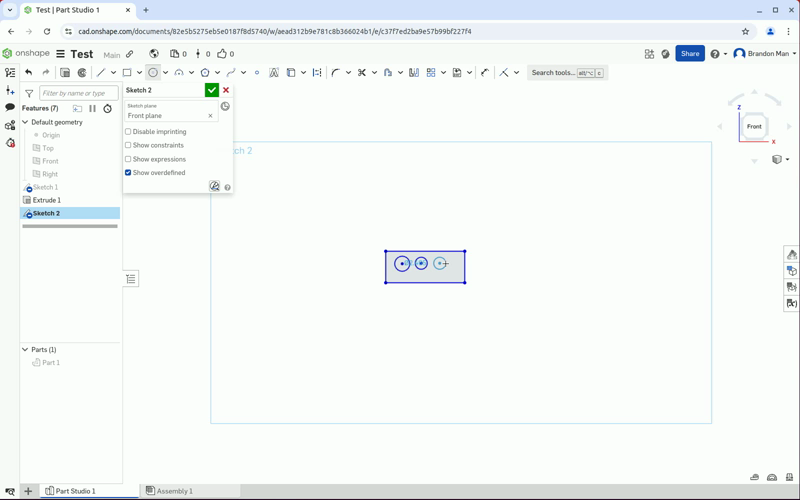
click(445, 263)
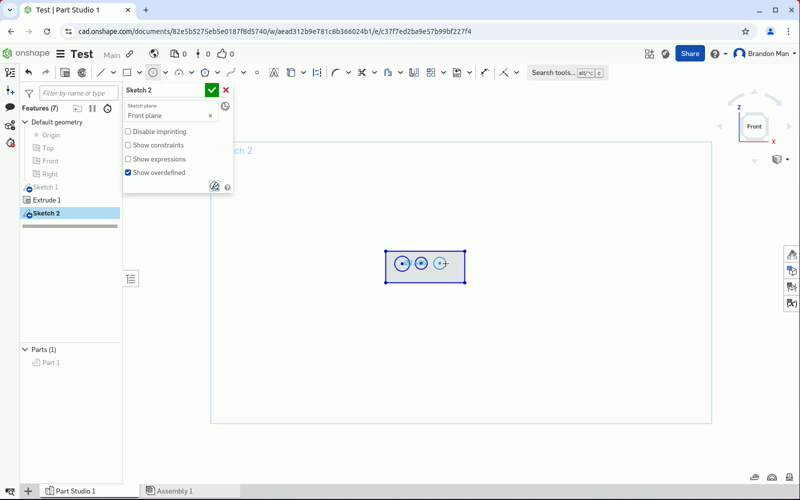
key(esc)
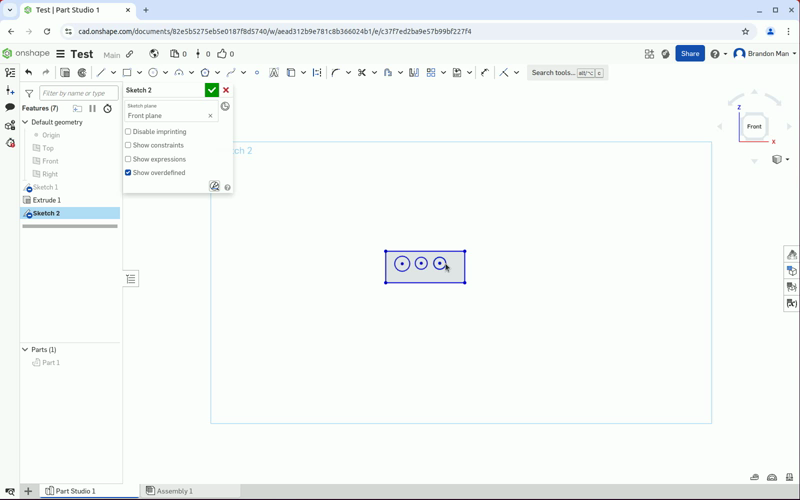
mouse_move(414, 274)
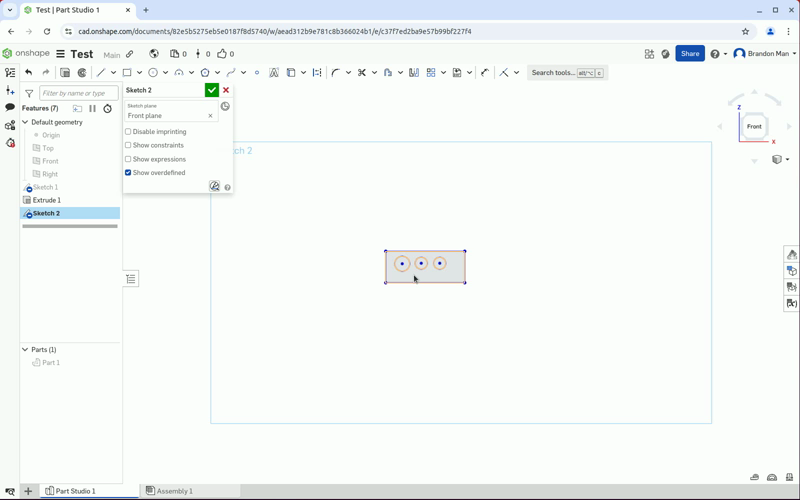
click(414, 274)
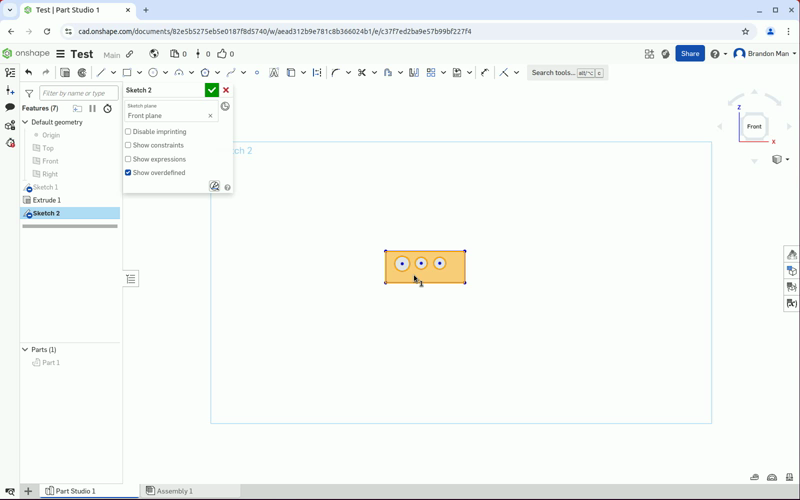
mouse_move(73, 352)
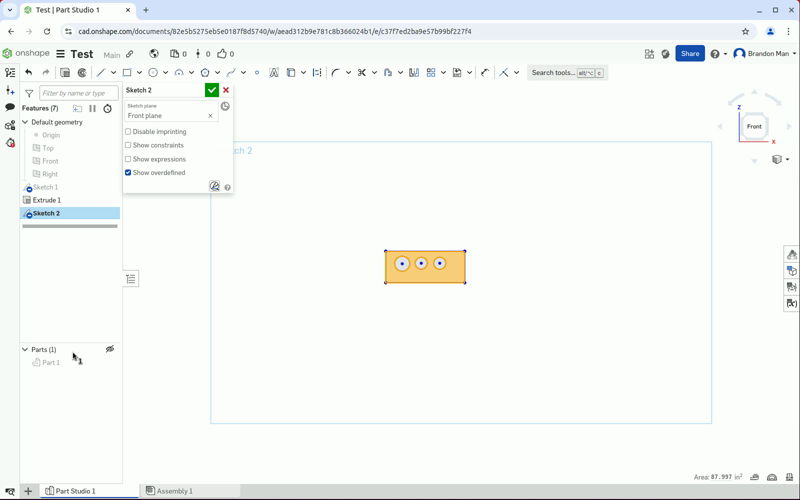
key(shift+y)
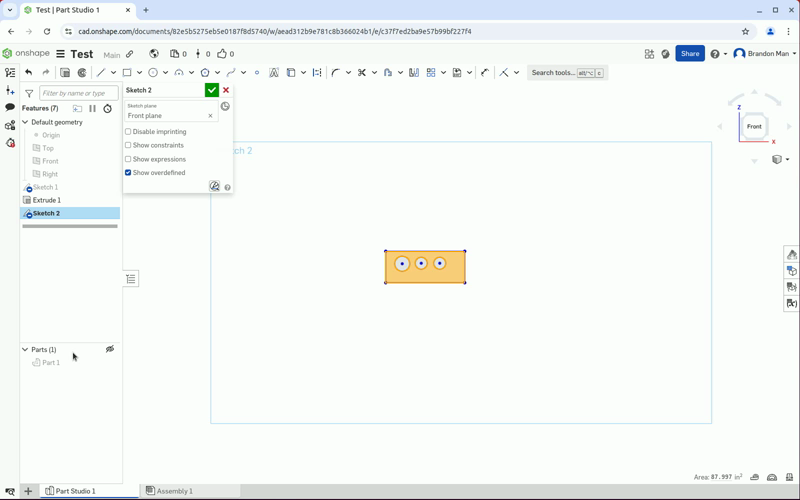
key(shift+e)
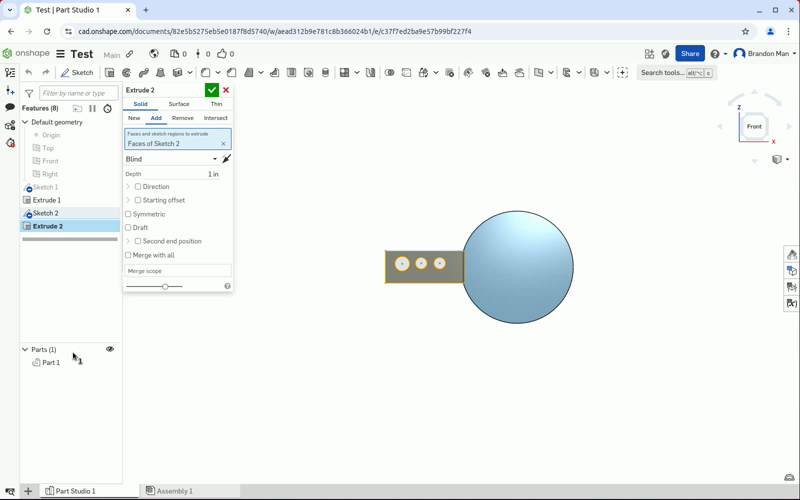
mouse_move(143, 106)
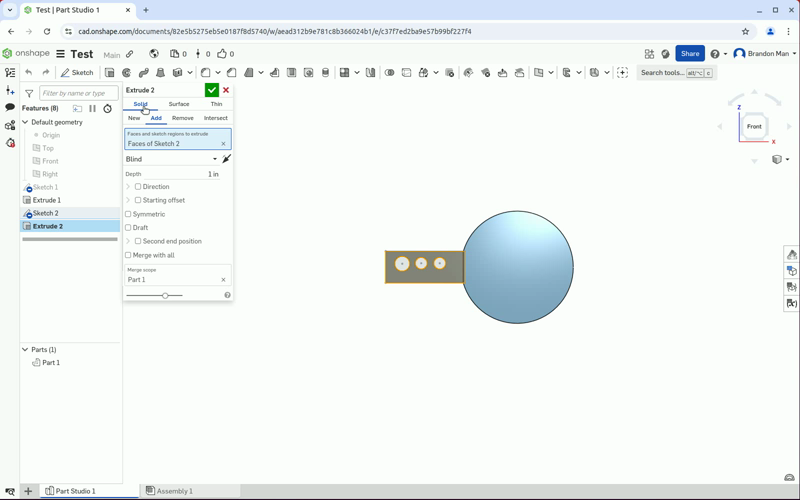
click(143, 106)
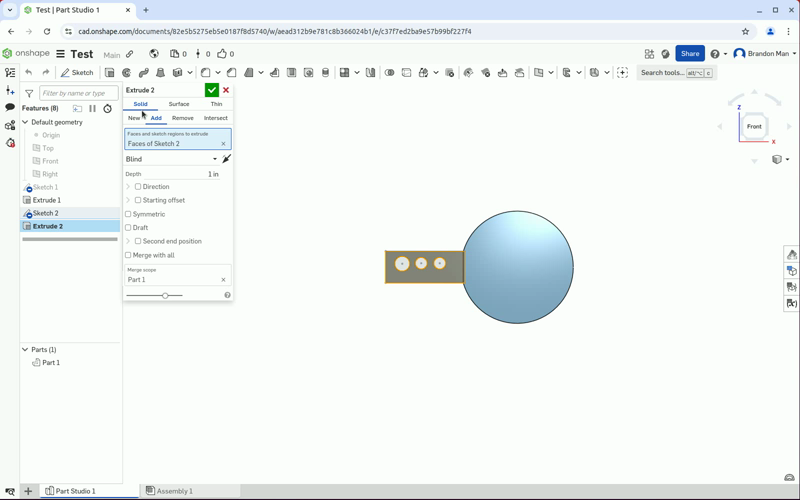
mouse_move(137, 120)
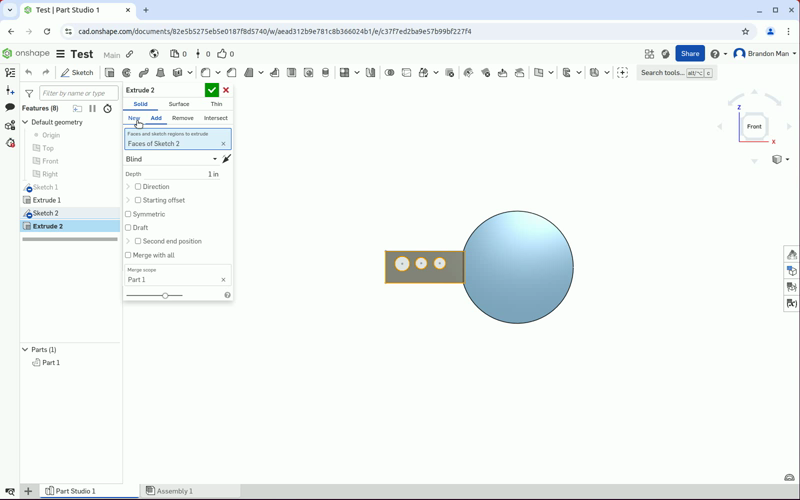
click(137, 120)
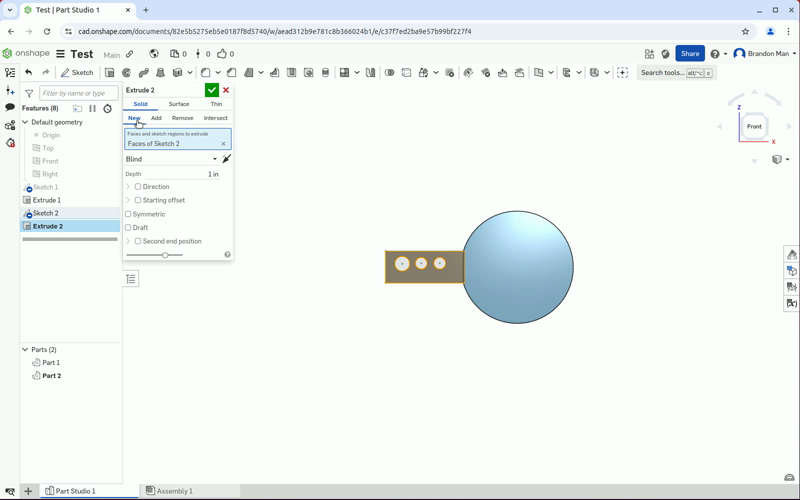
key(tab, 4)
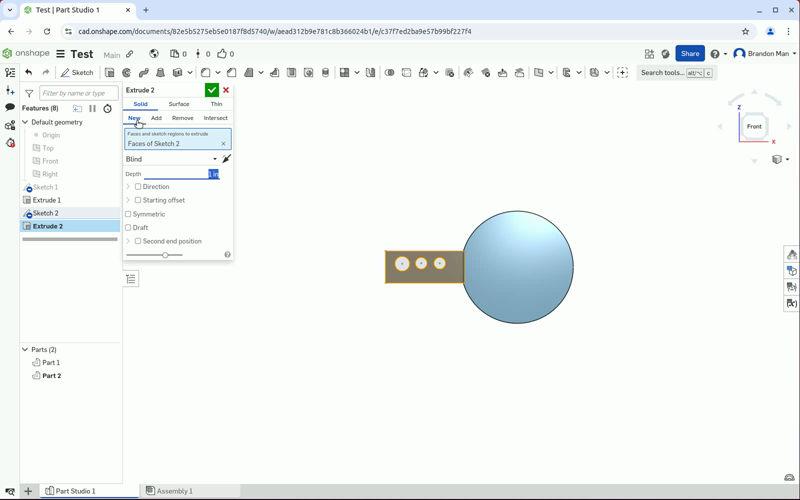
text(3.129)
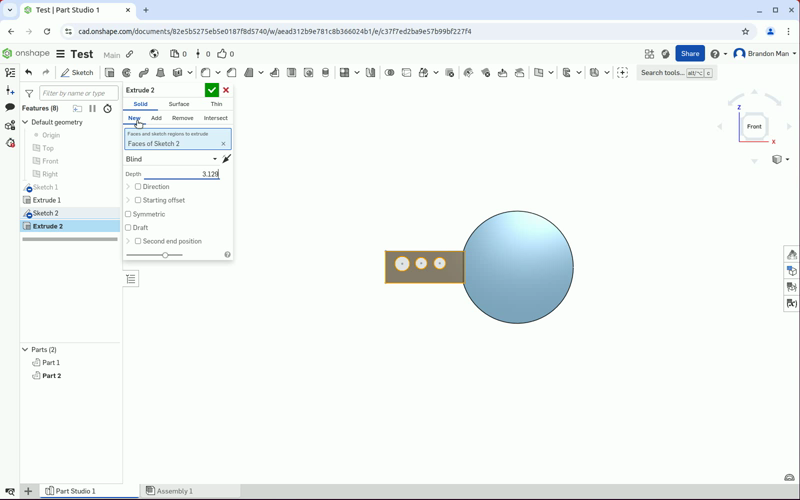
key(enter)
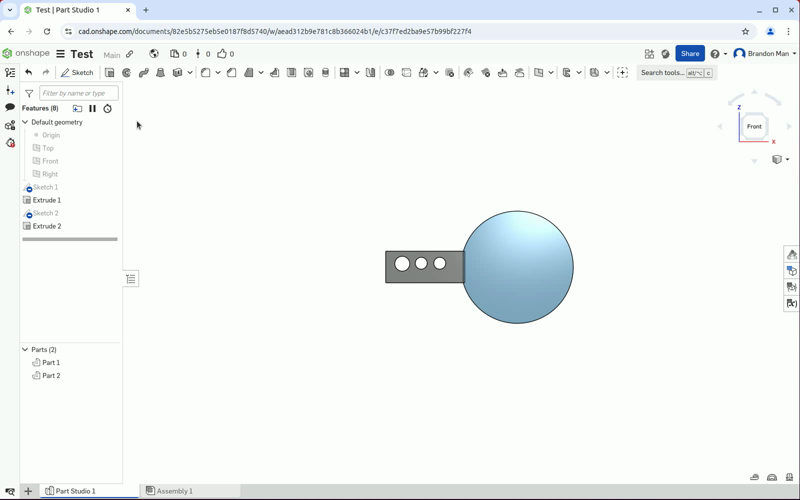
key(shift+h)
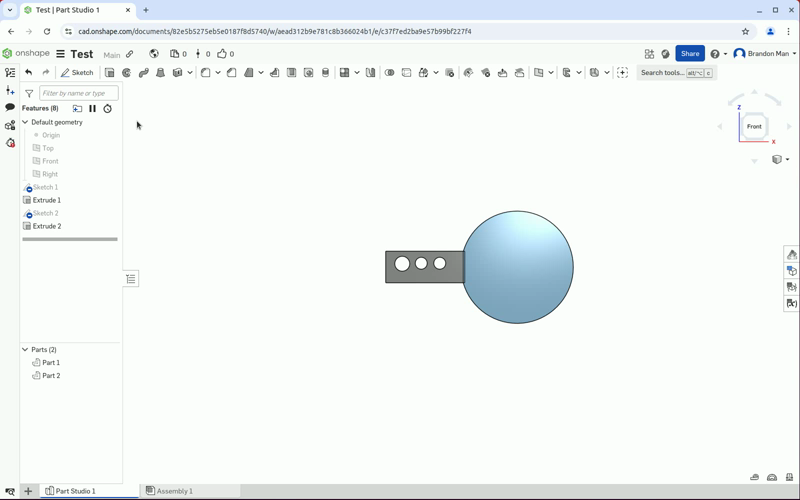
key(shift+h)
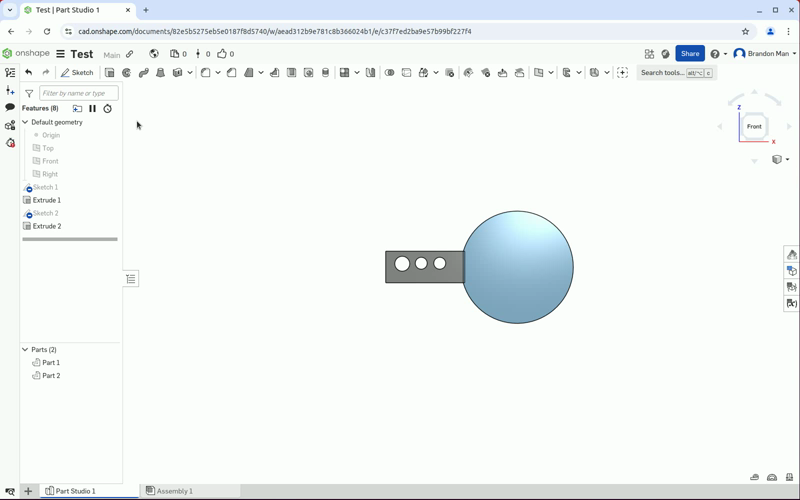
key(shift+7)
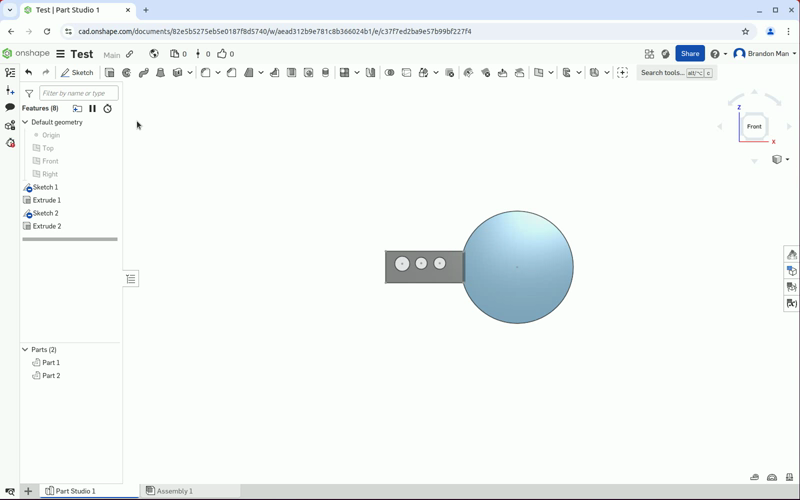
key(left, 2)
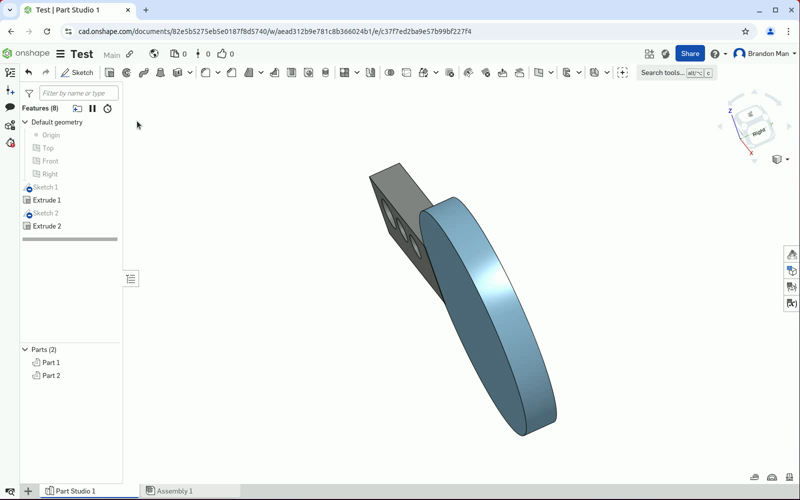
key(down, 2)
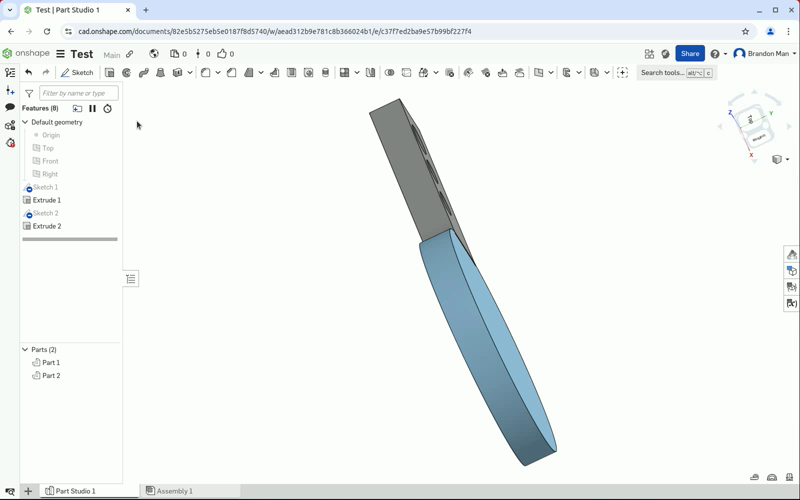
key(up, 2)
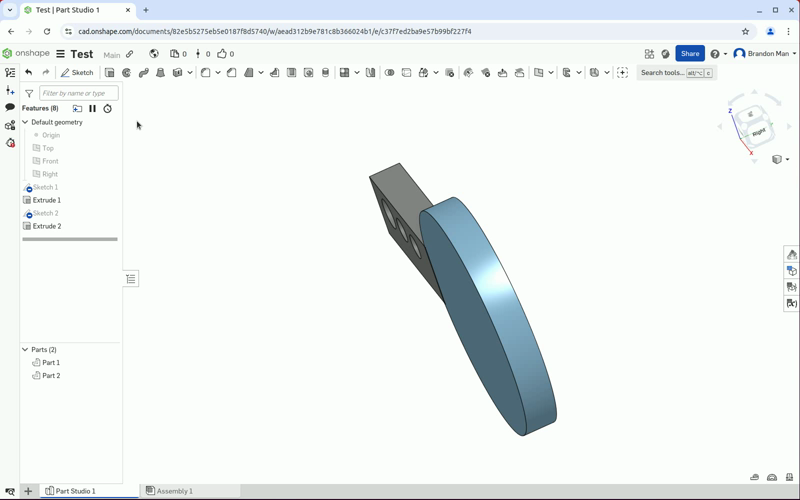
key(right, 2)
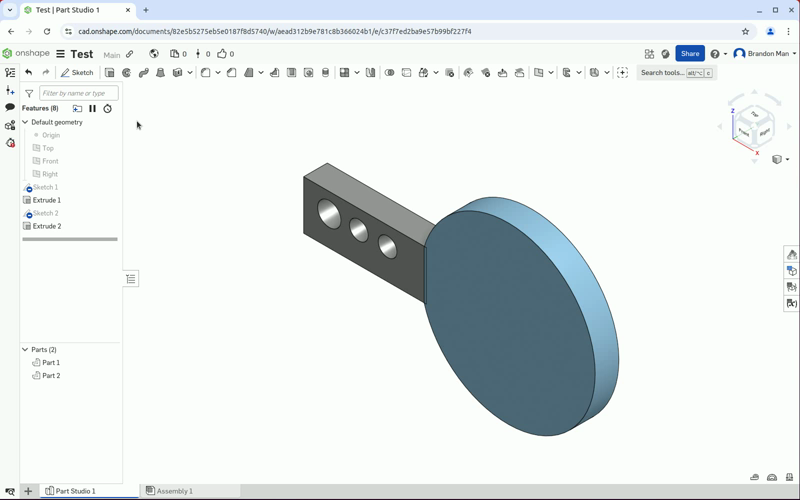
mouse_move(73, 189)
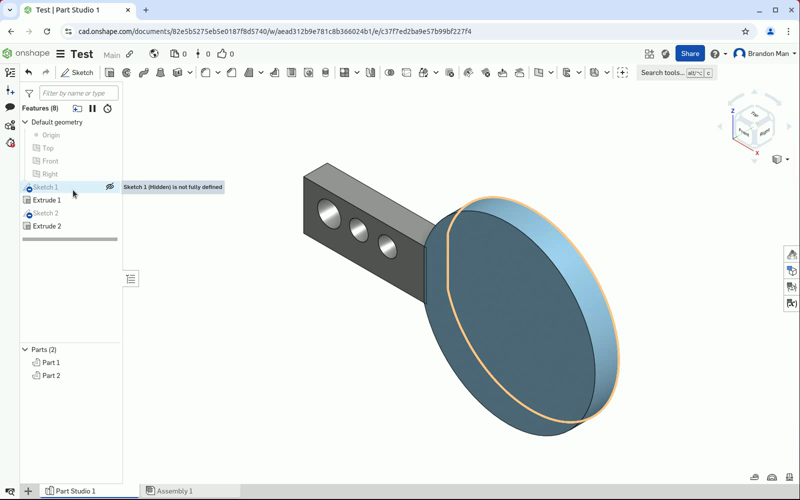
click(73, 189)